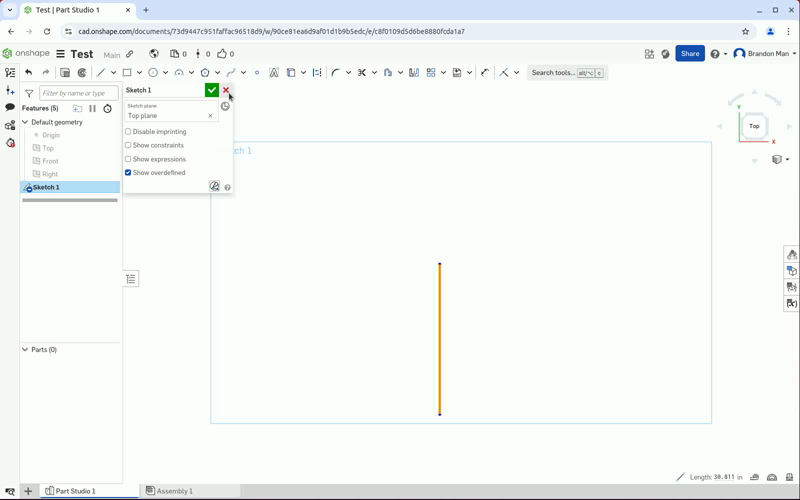
key(shift+h)
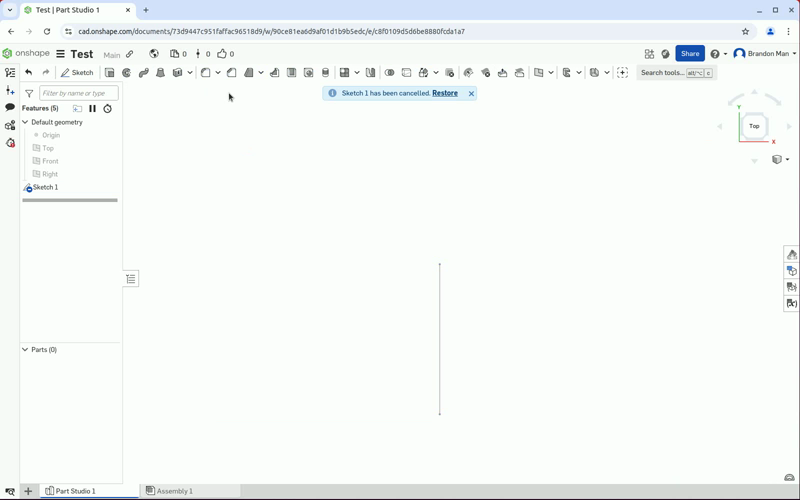
key(shift+s)
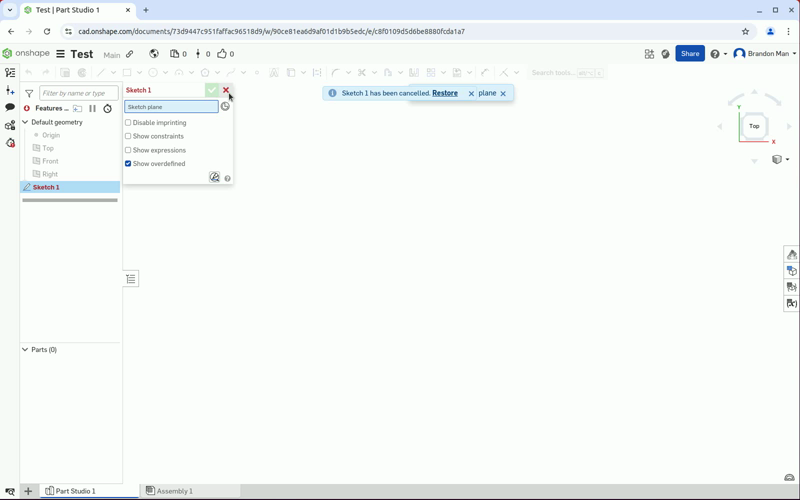
mouse_move(73, 150)
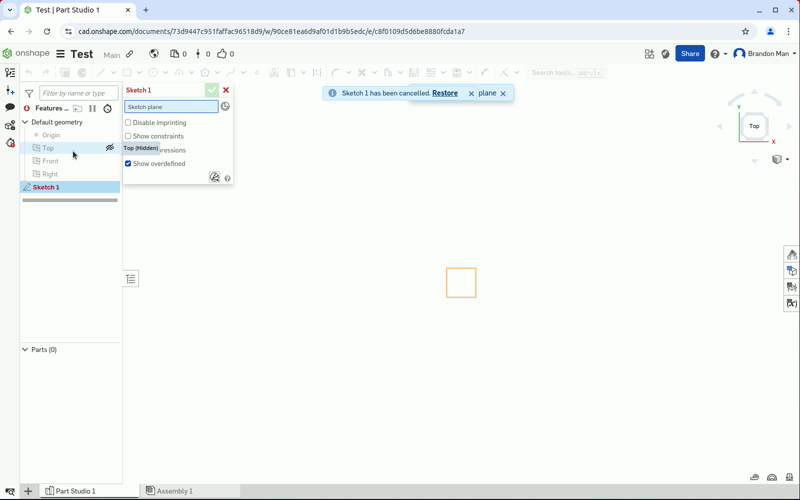
click(73, 150)
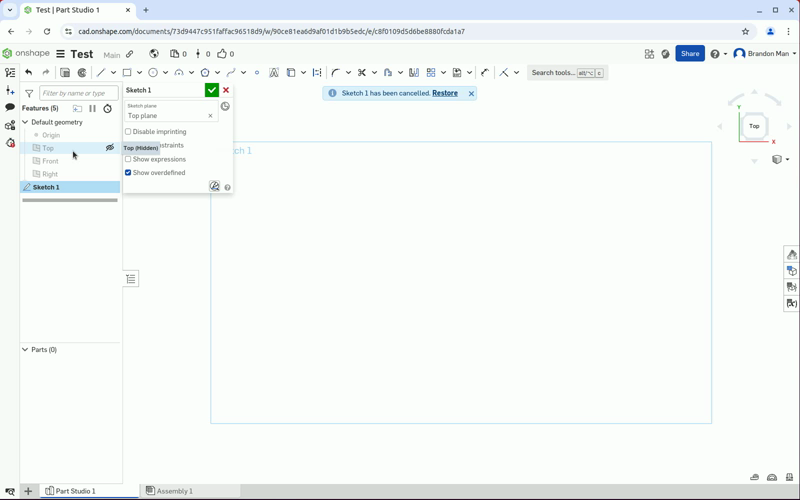
mouse_move(73, 352)
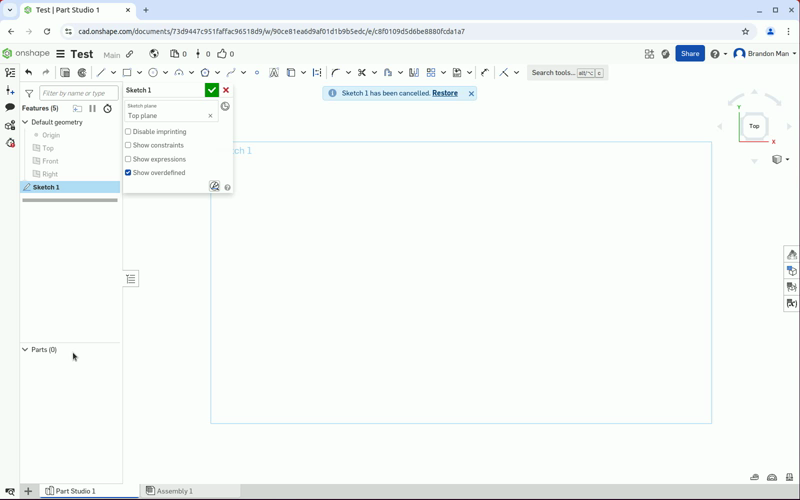
key(y)
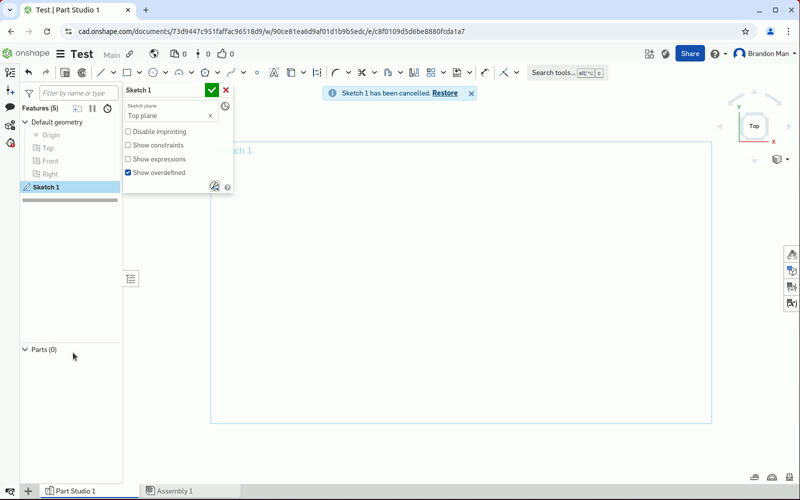
key(c)
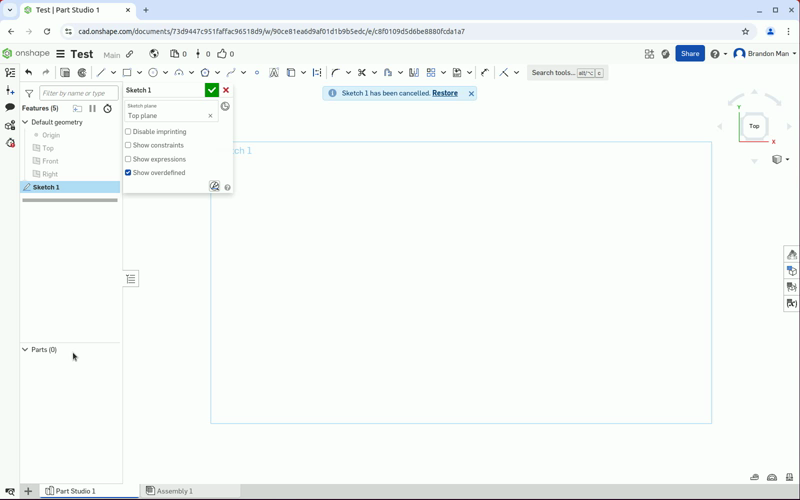
key_down(shift)
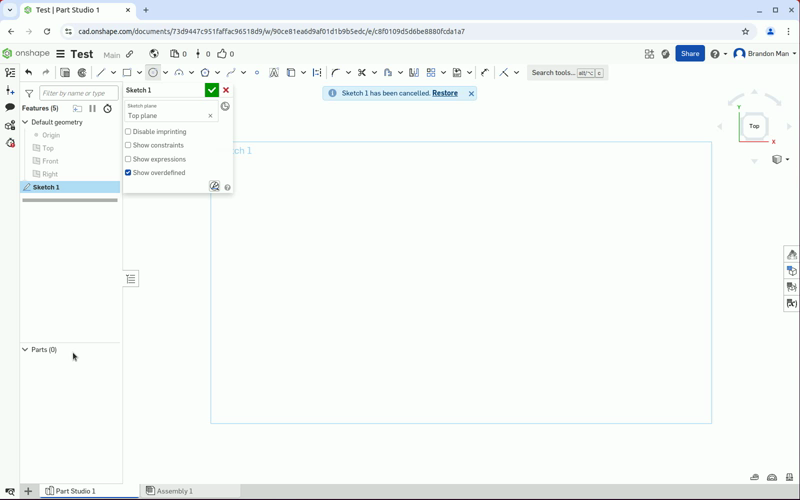
mouse_move(461, 282)
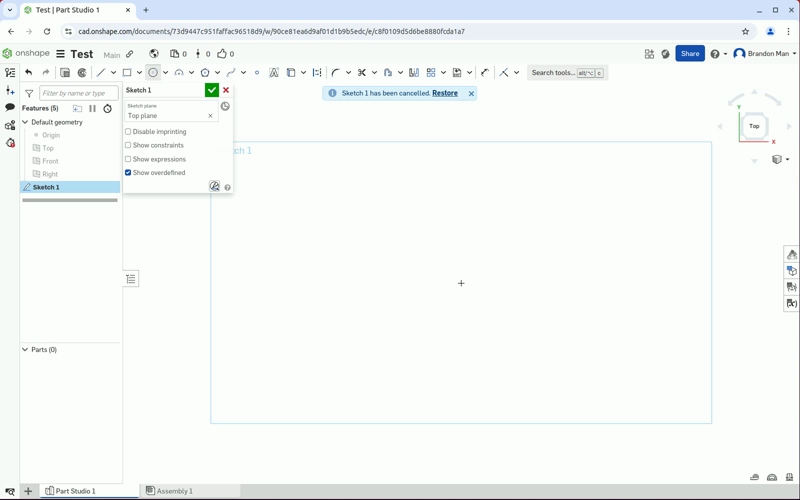
click(461, 282)
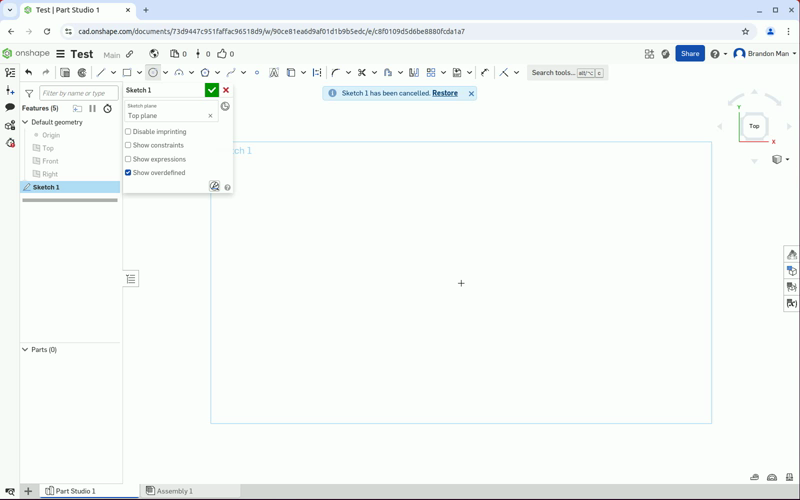
key_up(shift)
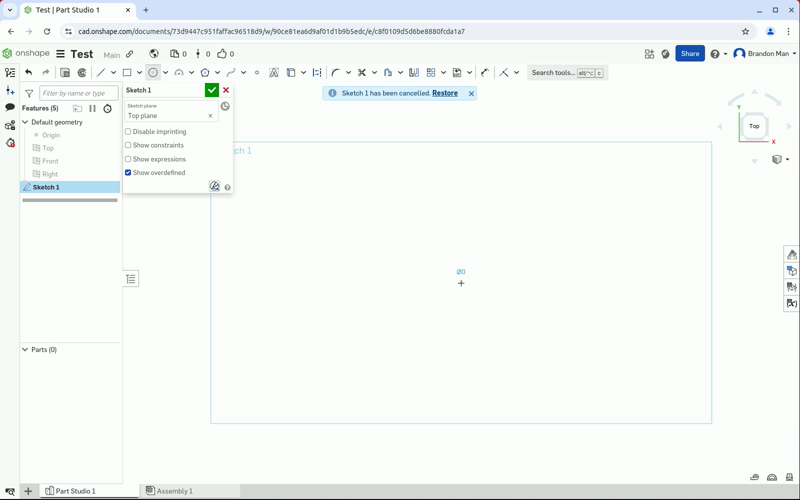
mouse_move(574, 282)
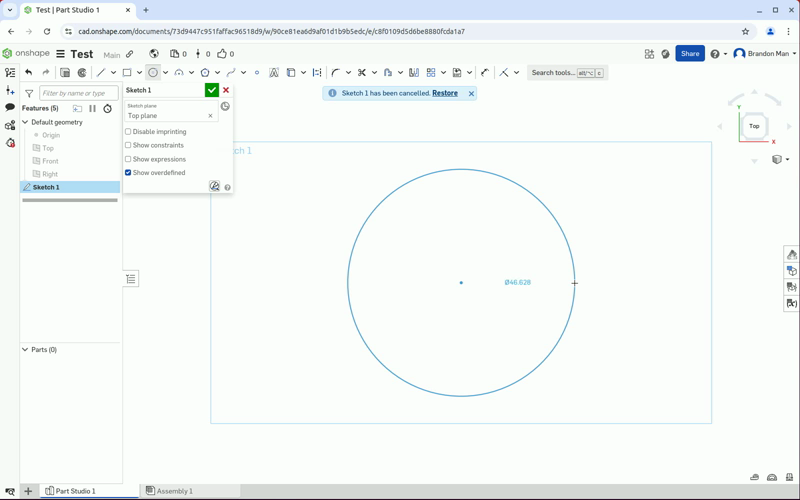
click(574, 282)
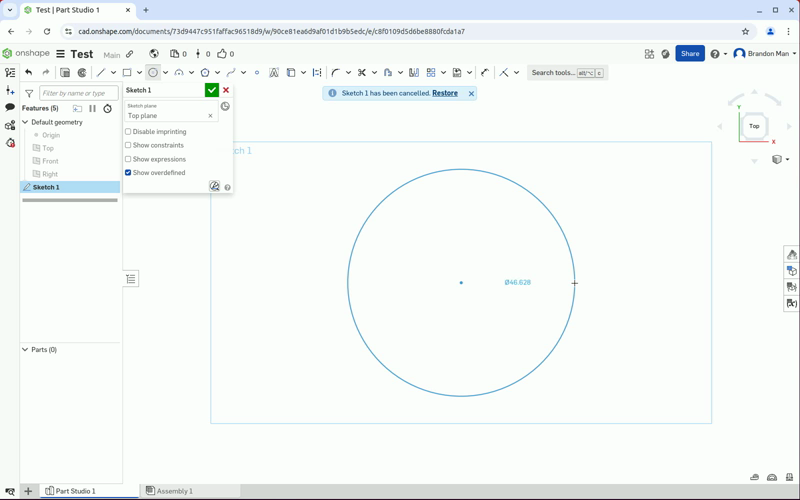
key(esc)
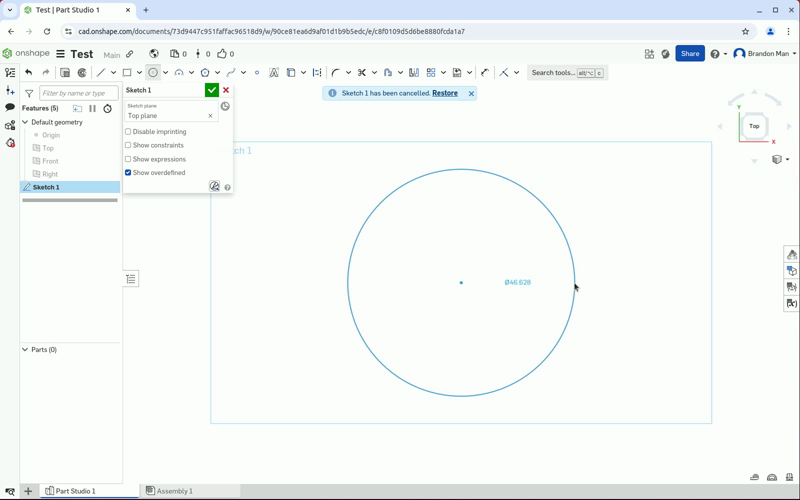
mouse_move(500, 245)
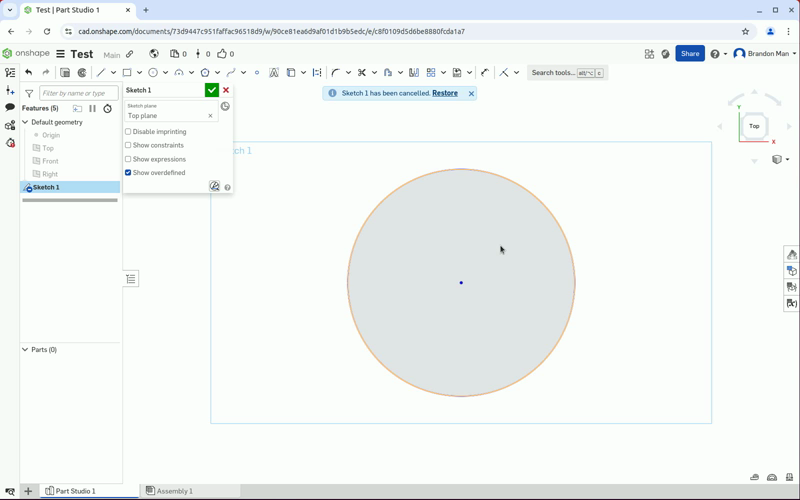
click(500, 245)
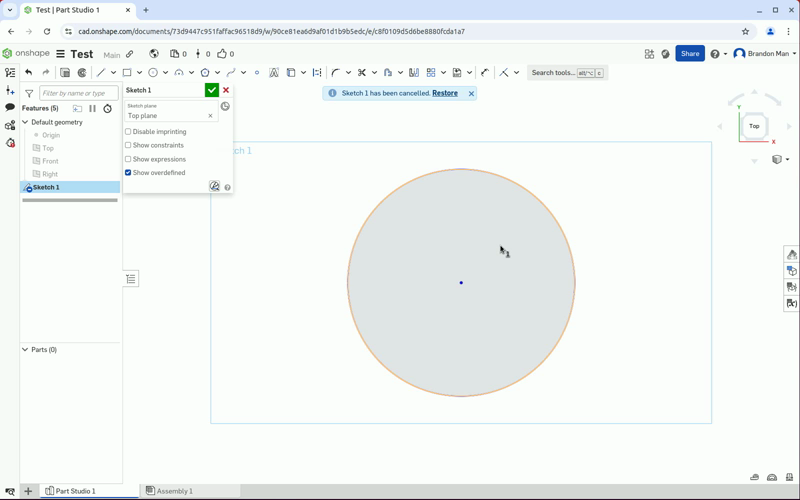
mouse_move(73, 352)
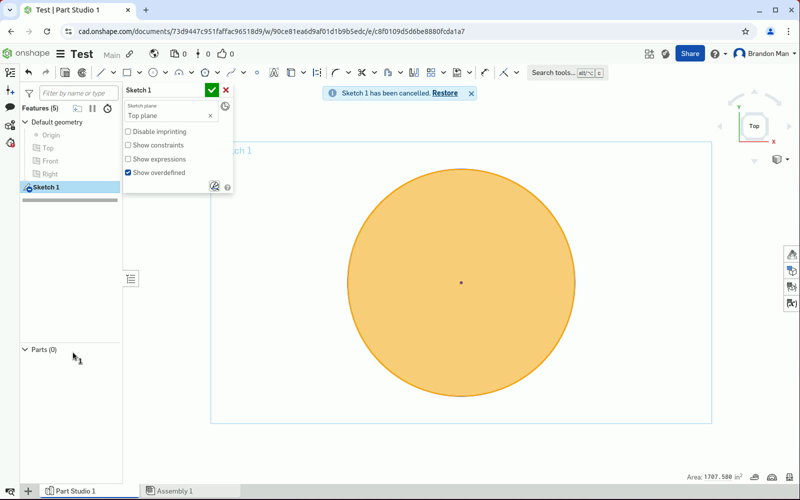
key(shift+y)
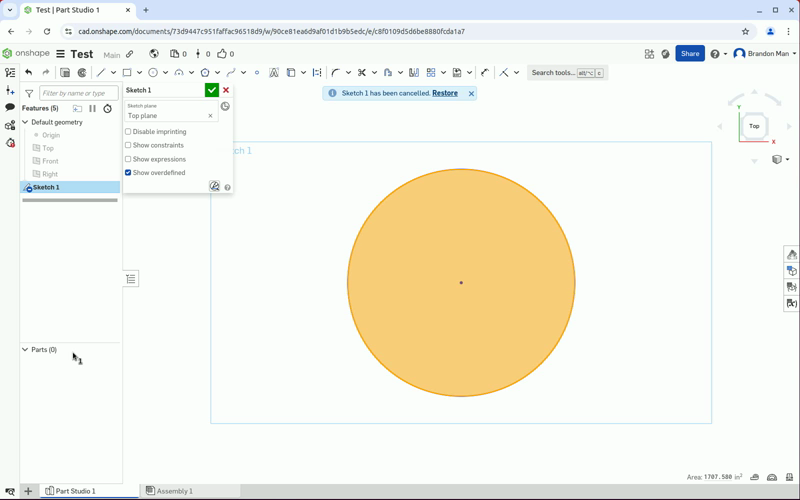
key(shift+e)
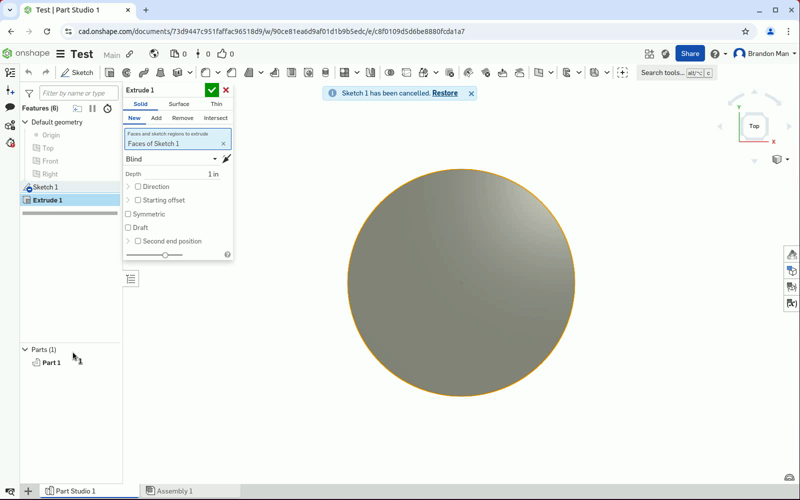
mouse_move(143, 106)
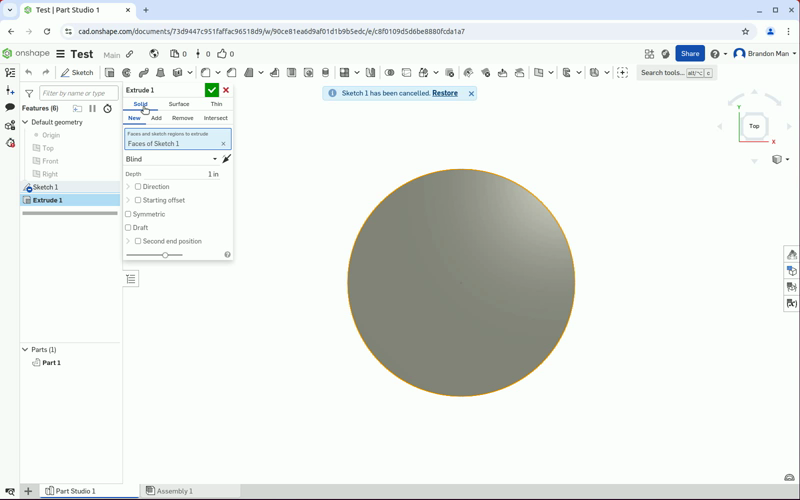
click(143, 106)
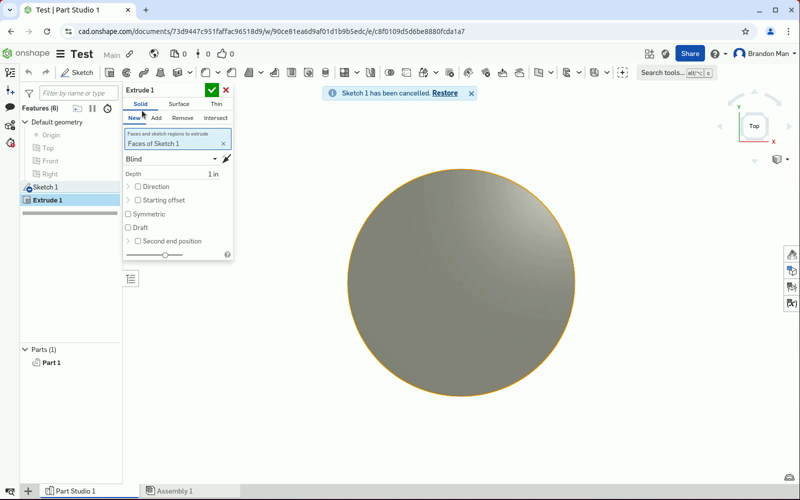
mouse_move(137, 120)
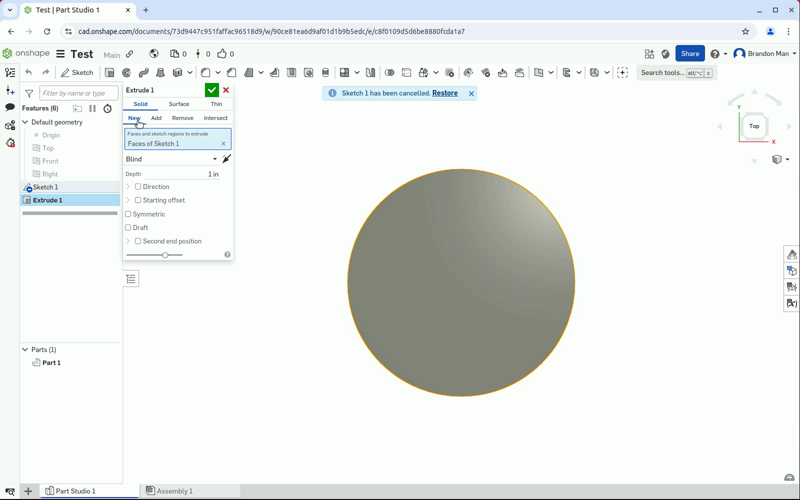
click(137, 120)
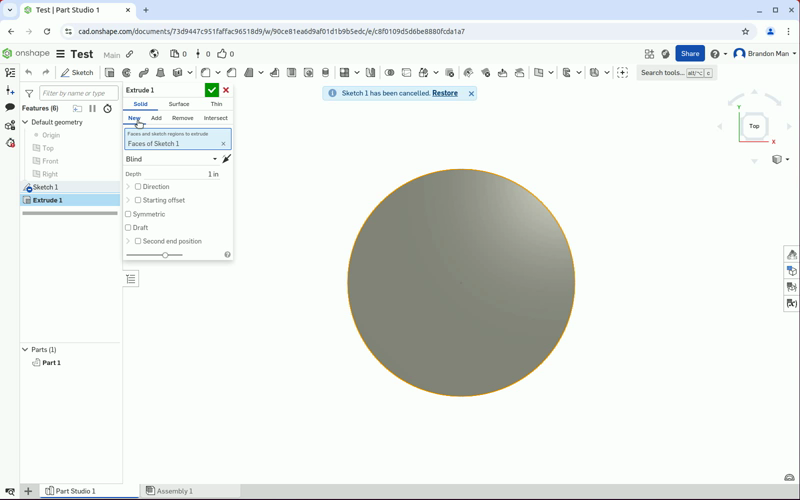
key(tab, 4)
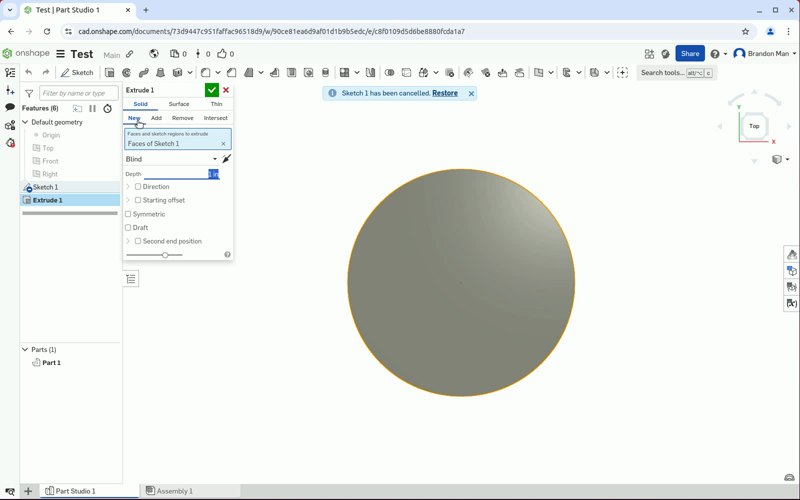
text(2.166)
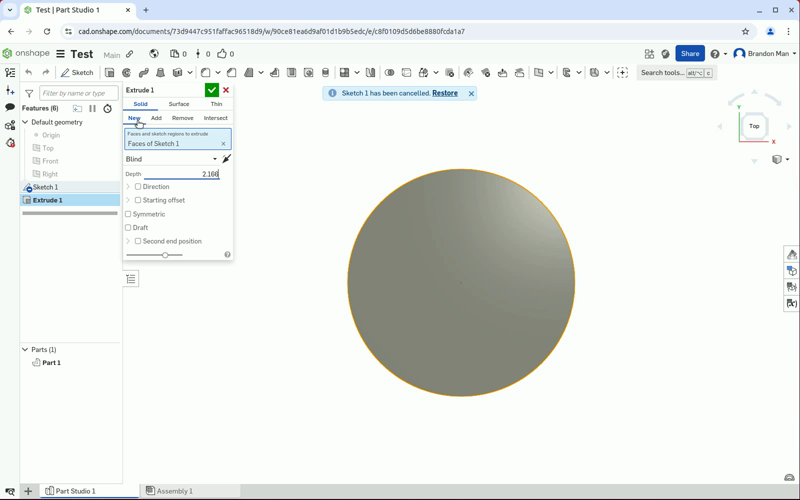
key(enter)
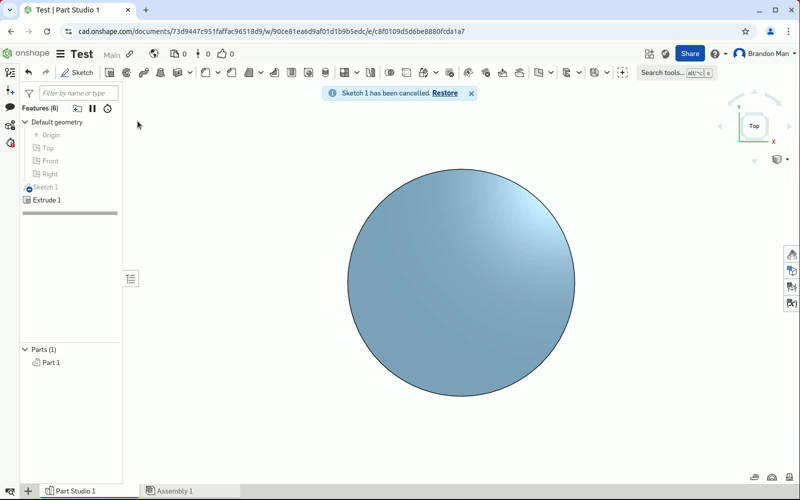
key(shift+h)
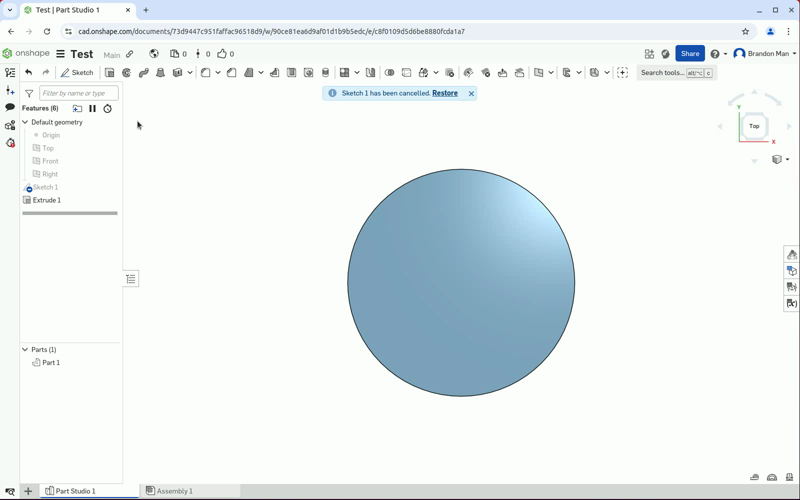
key(shift+h)
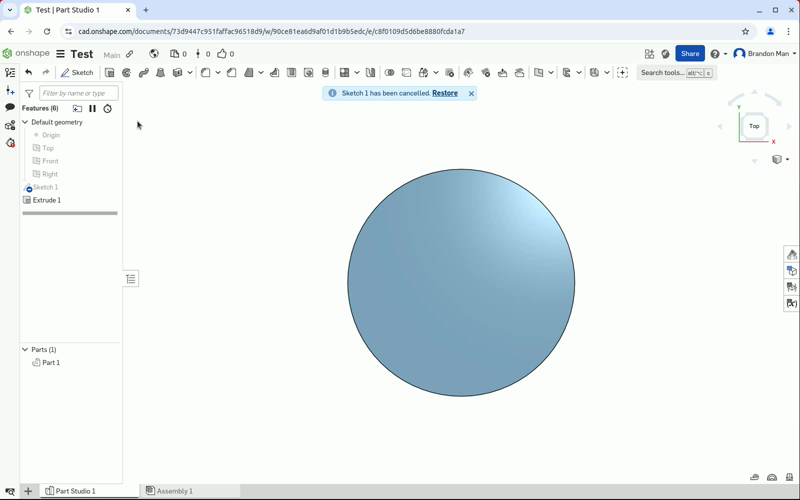
mouse_move(73, 189)
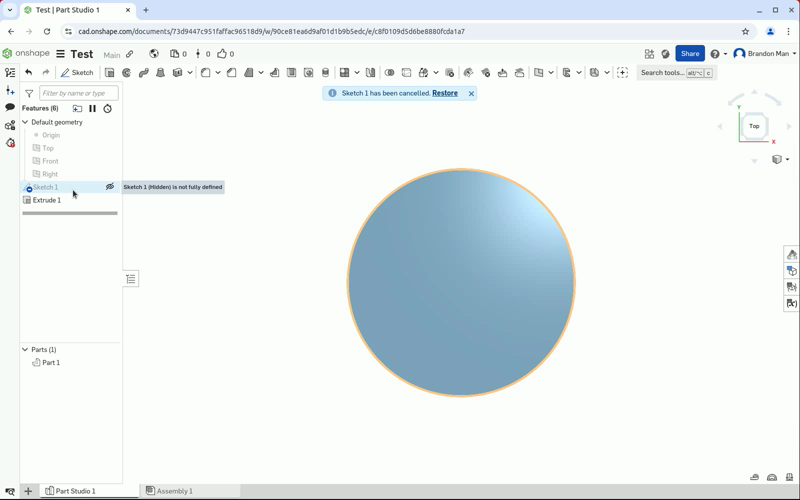
click(73, 189)
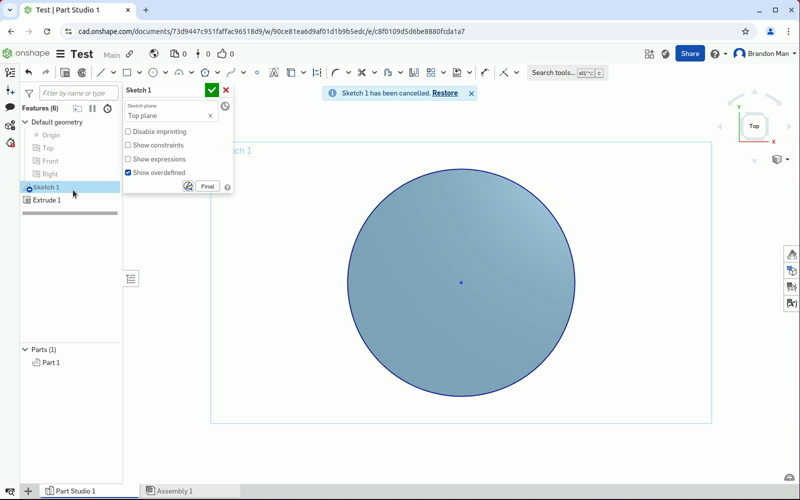
mouse_move(229, 92)
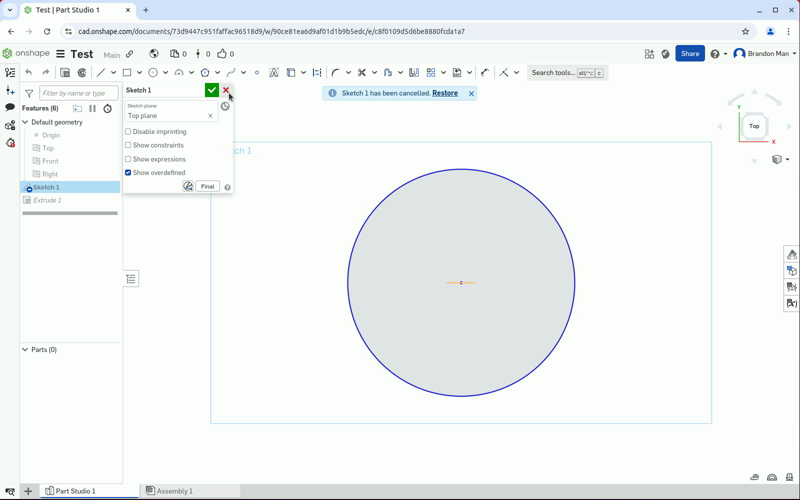
click(229, 92)
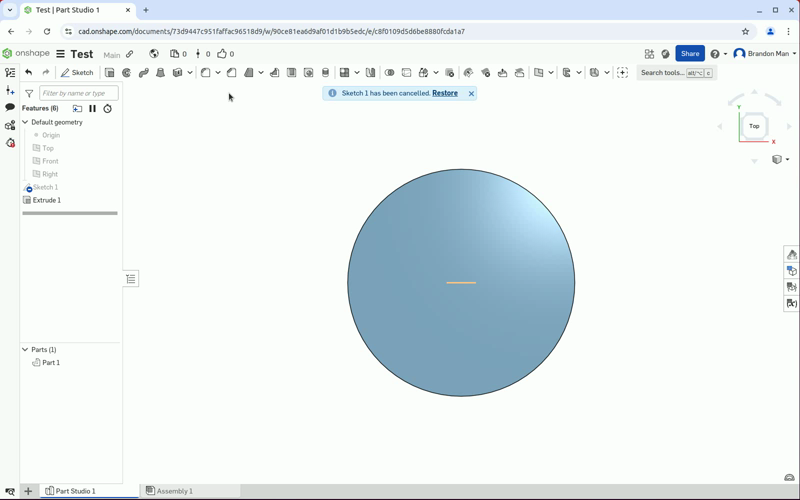
mouse_move(541, 75)
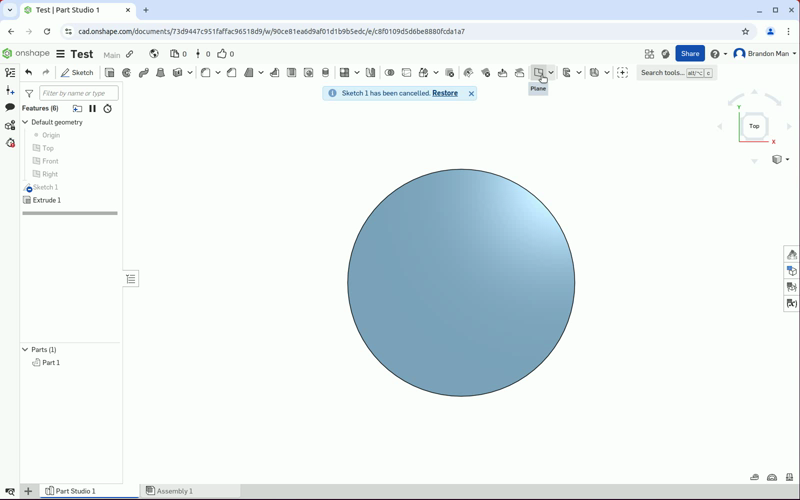
click(541, 75)
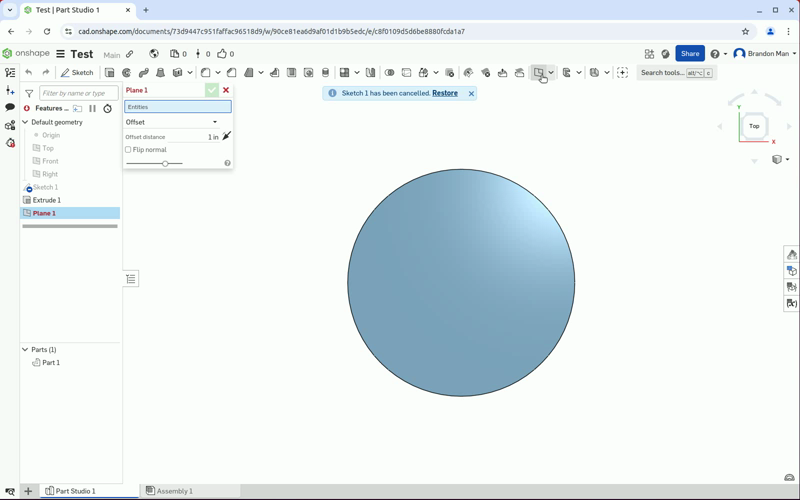
mouse_move(73, 150)
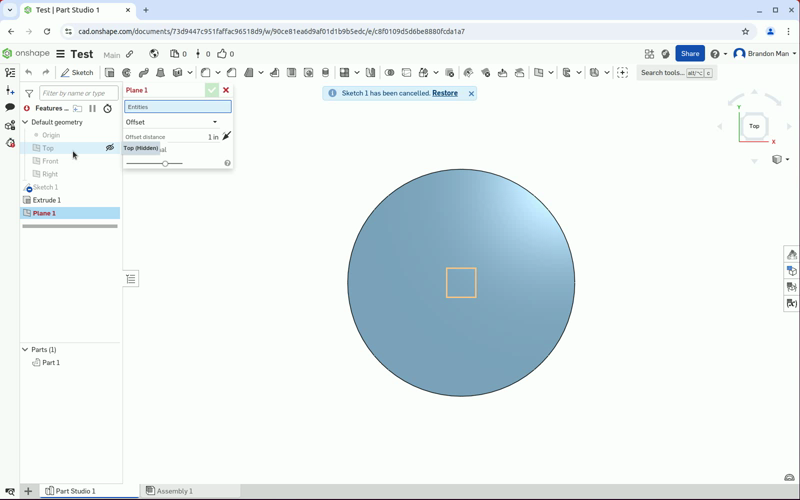
click(73, 150)
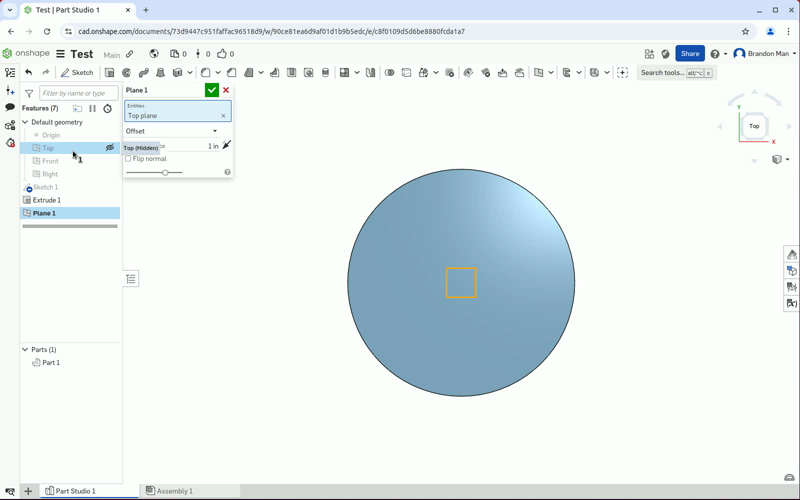
key(tab, 2)
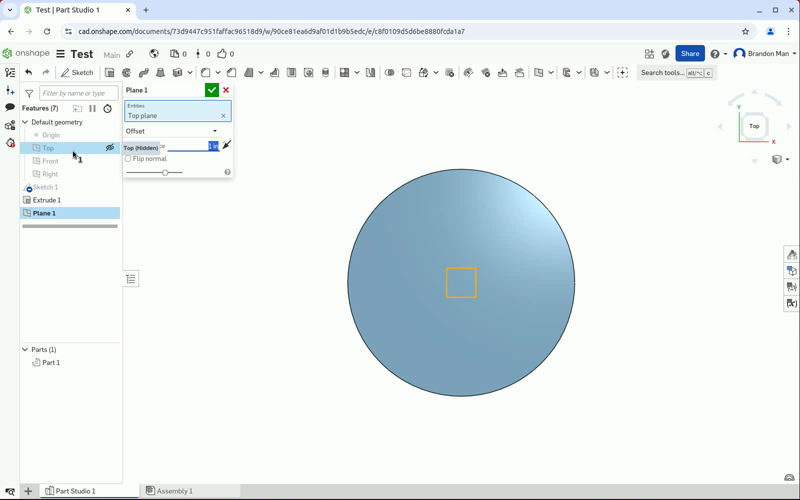
text(2.157)
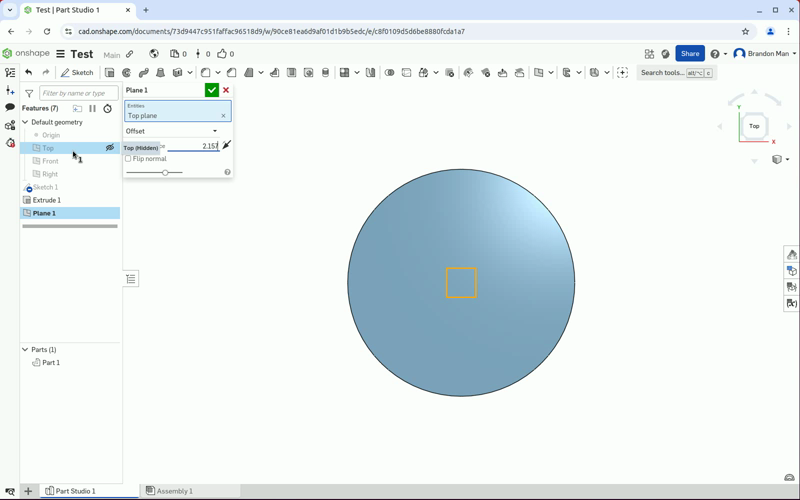
key(enter, 2)
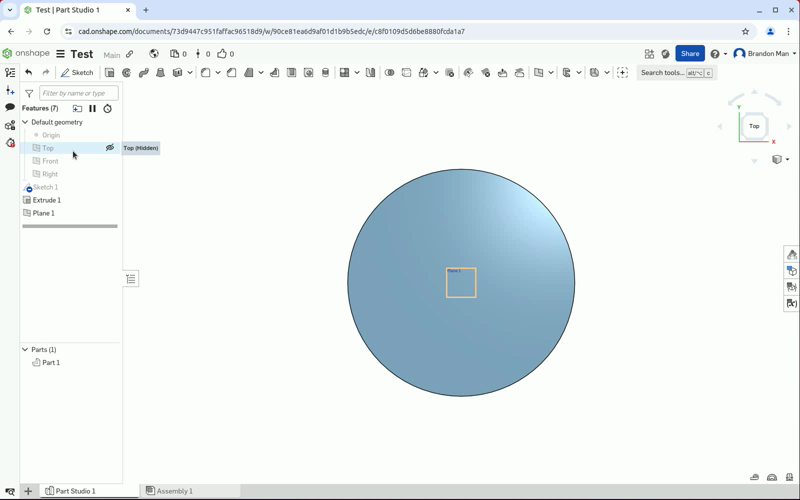
key(shift+s)
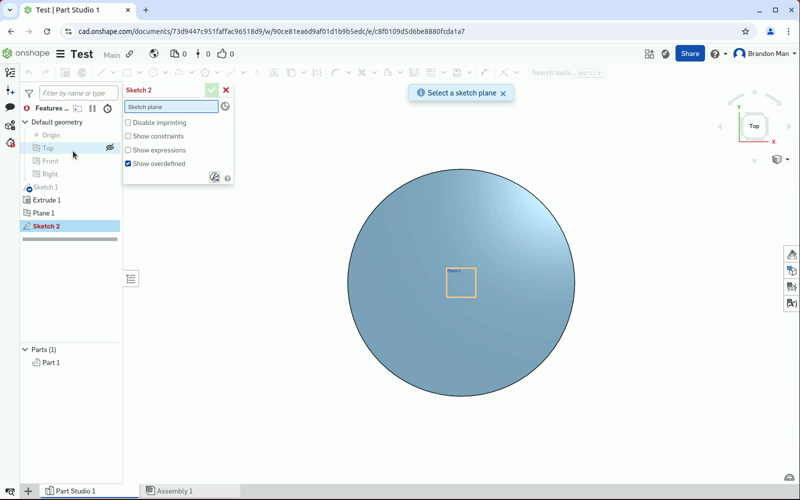
mouse_move(73, 215)
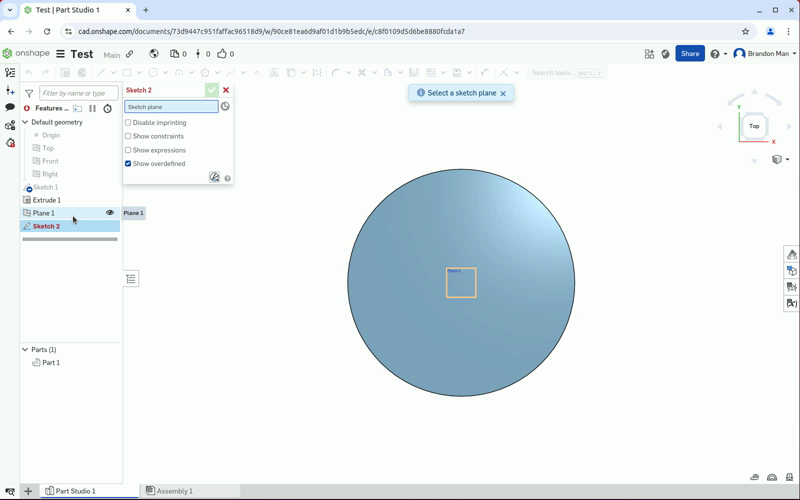
click(73, 215)
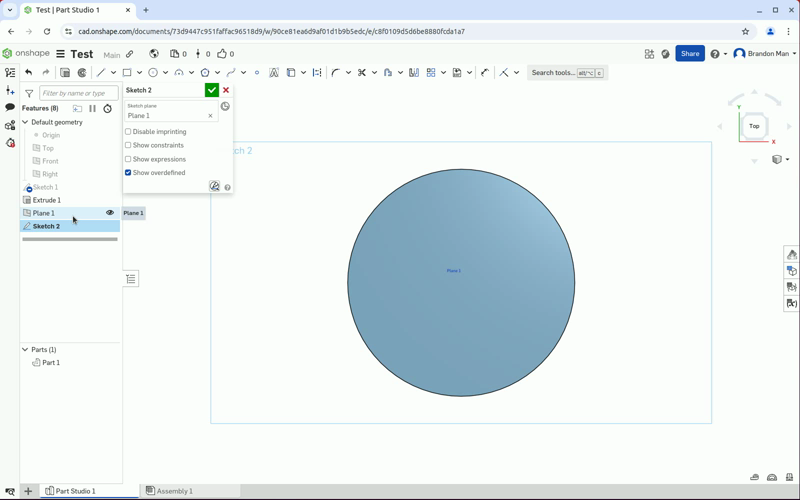
mouse_move(73, 352)
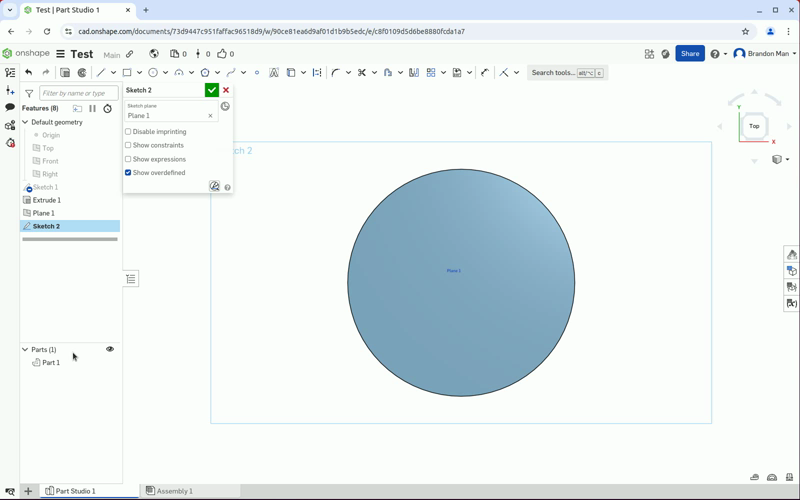
key(y)
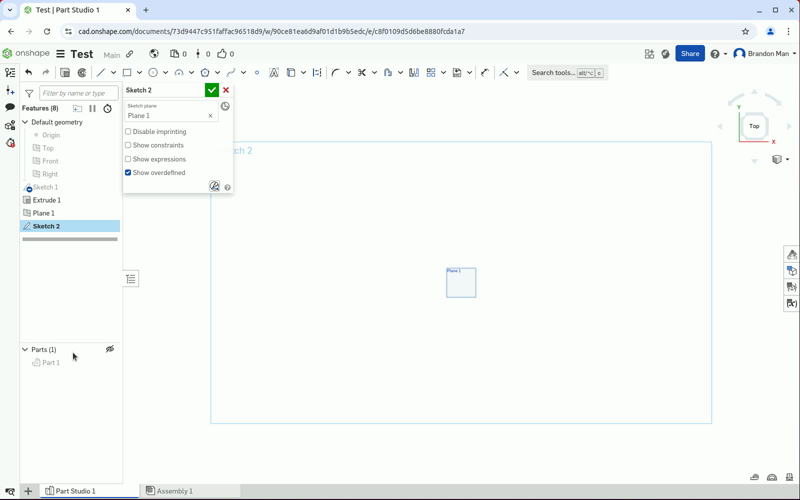
key(c)
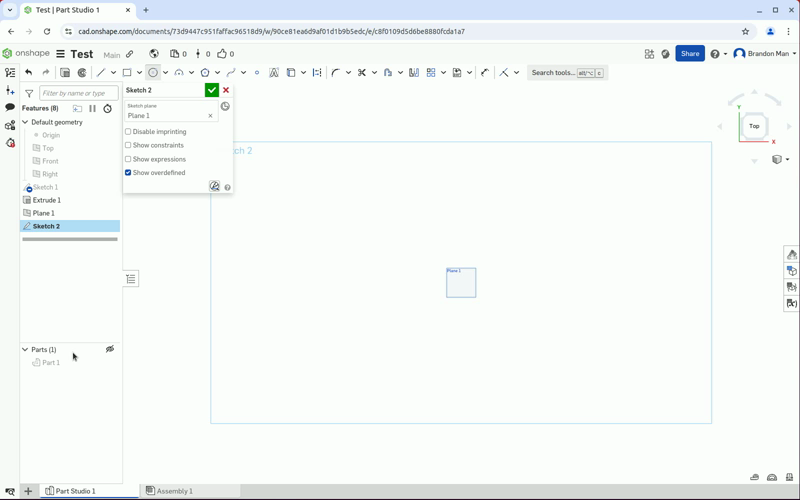
key_down(shift)
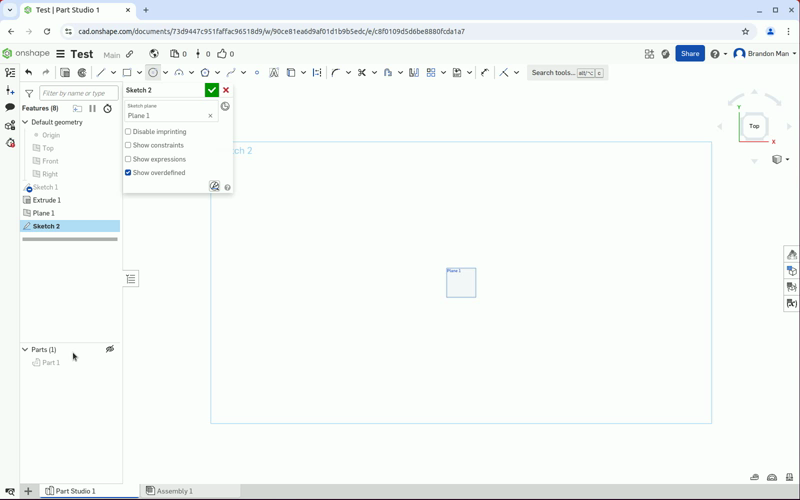
mouse_move(471, 299)
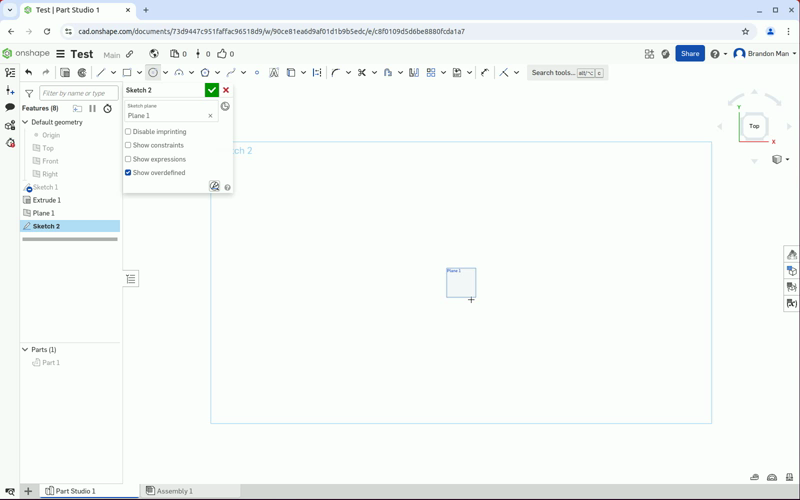
click(471, 299)
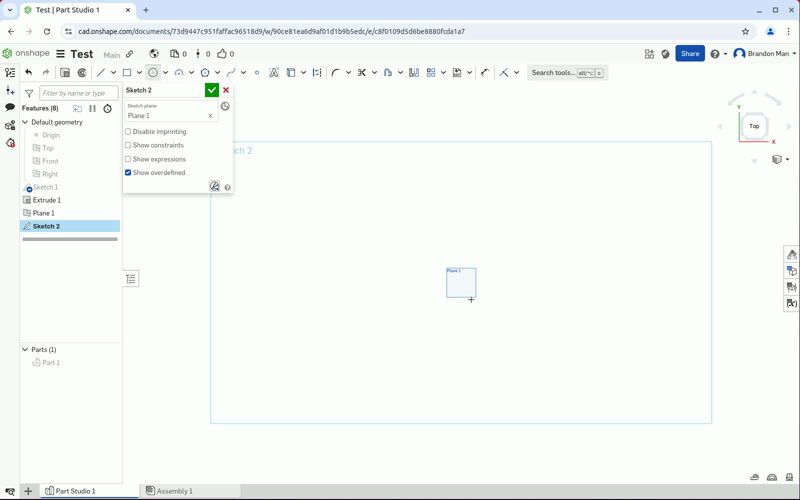
key_up(shift)
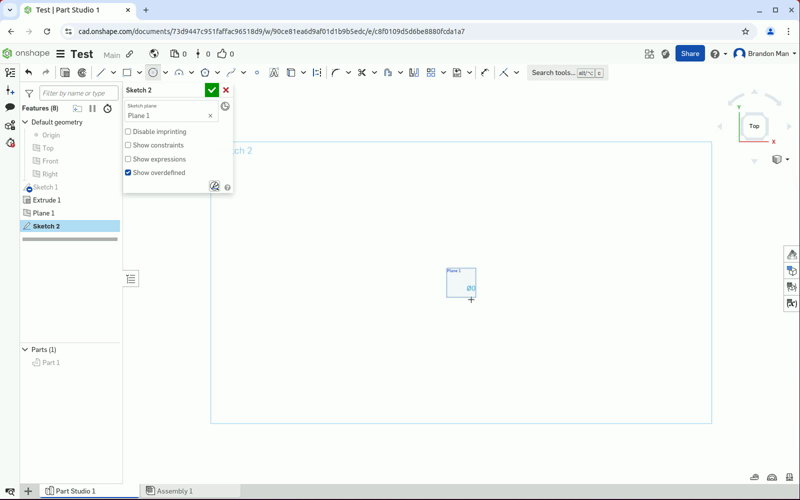
mouse_move(492, 299)
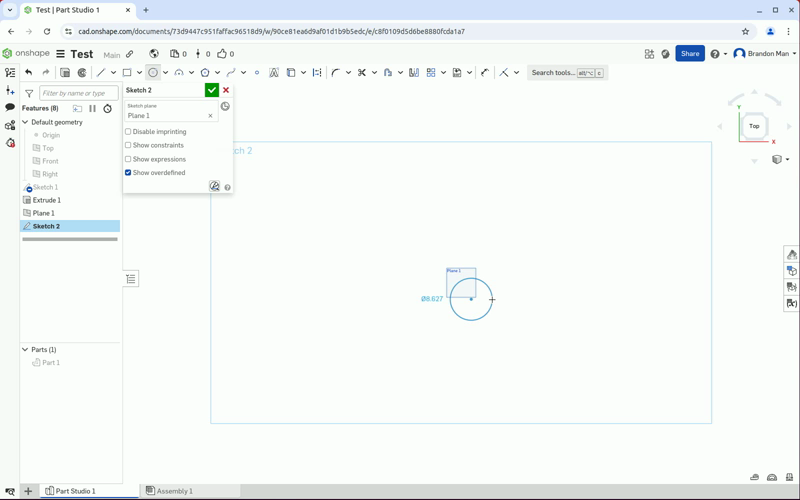
click(492, 299)
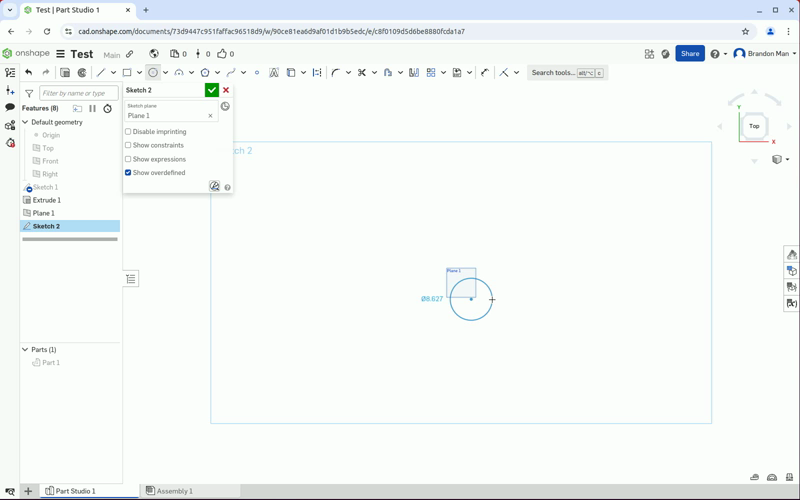
key(esc)
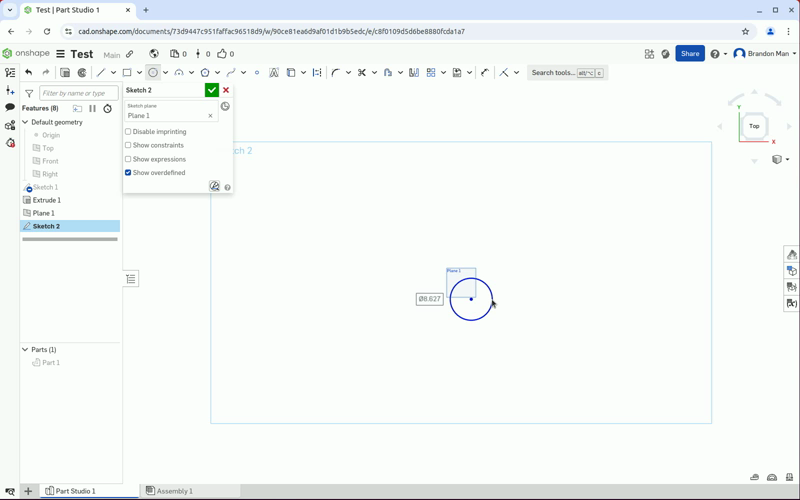
mouse_move(473, 285)
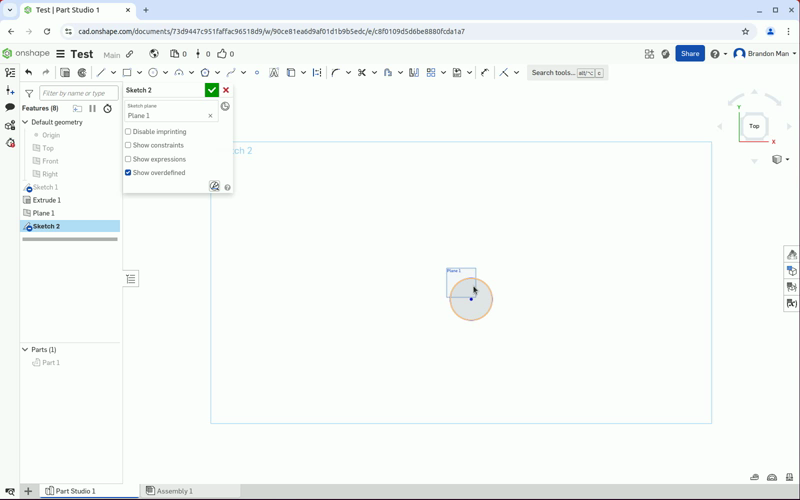
scroll(6)
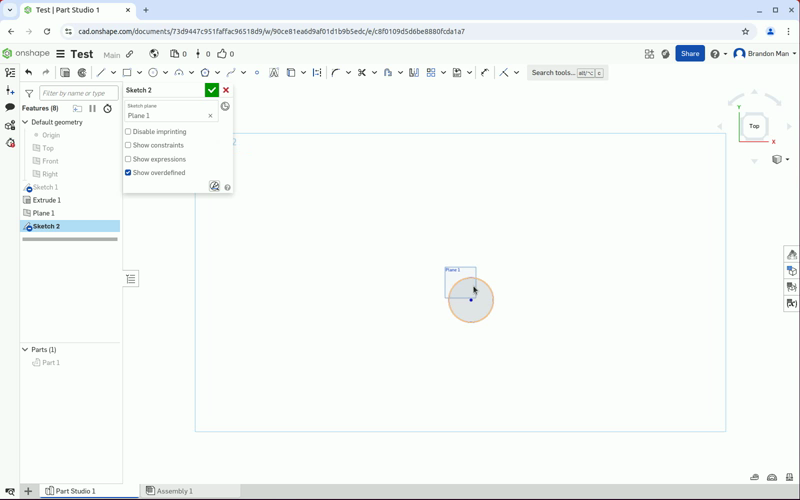
scroll(6)
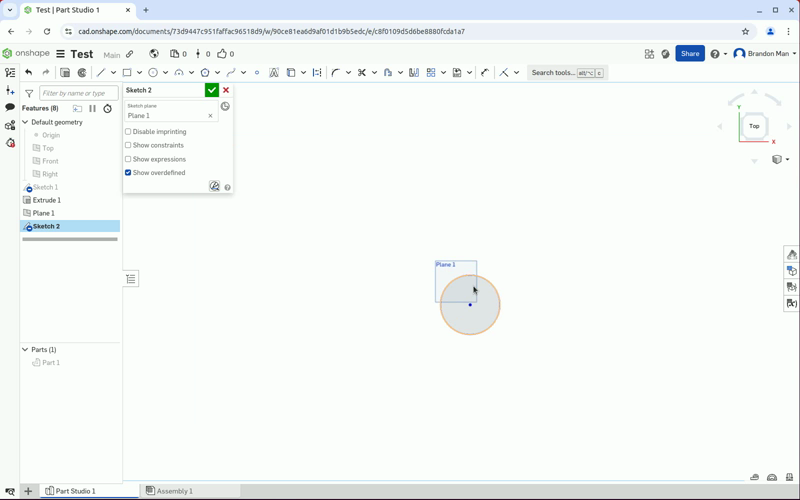
scroll(6)
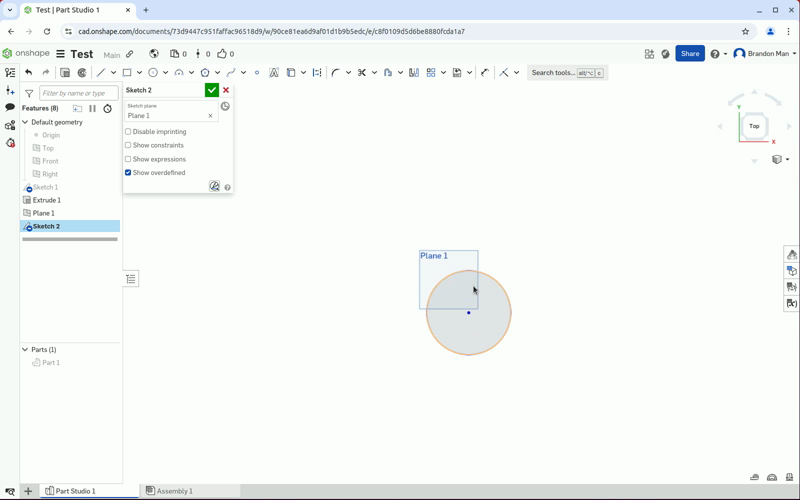
scroll(6)
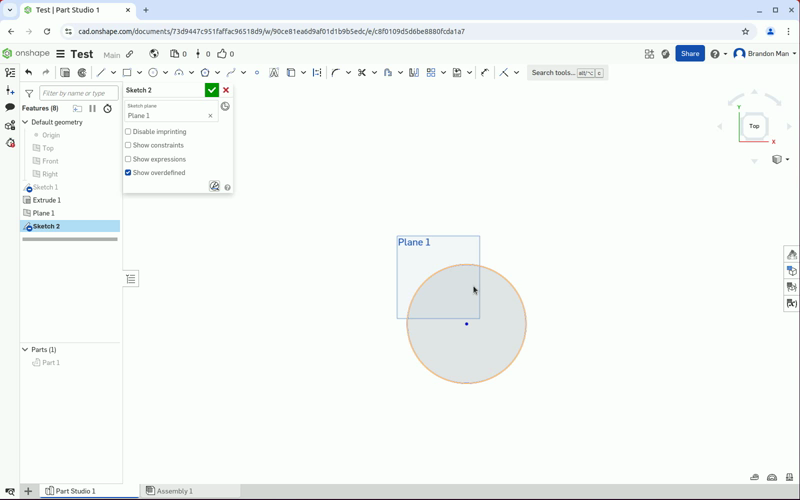
scroll(6)
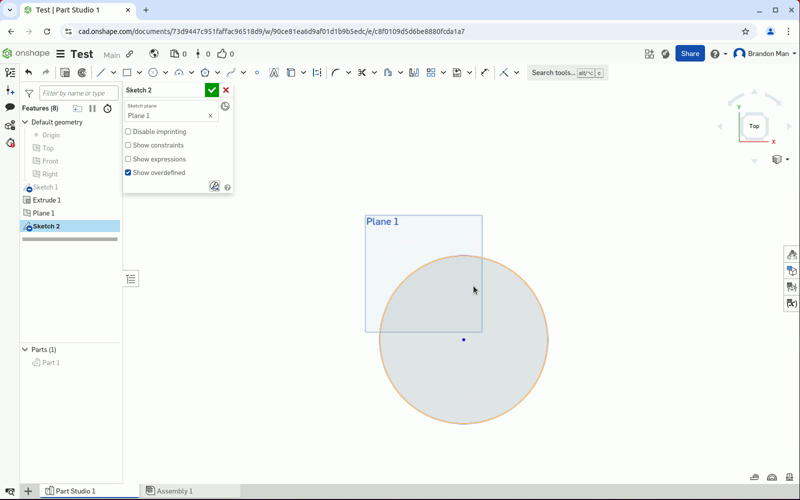
scroll(6)
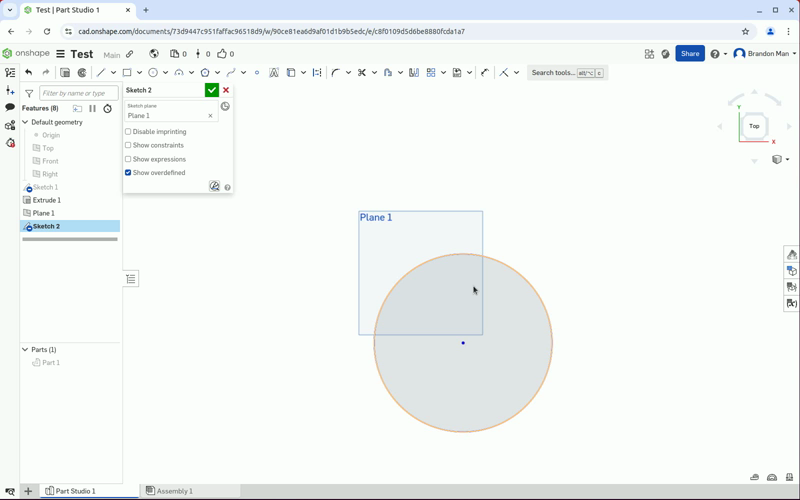
scroll(6)
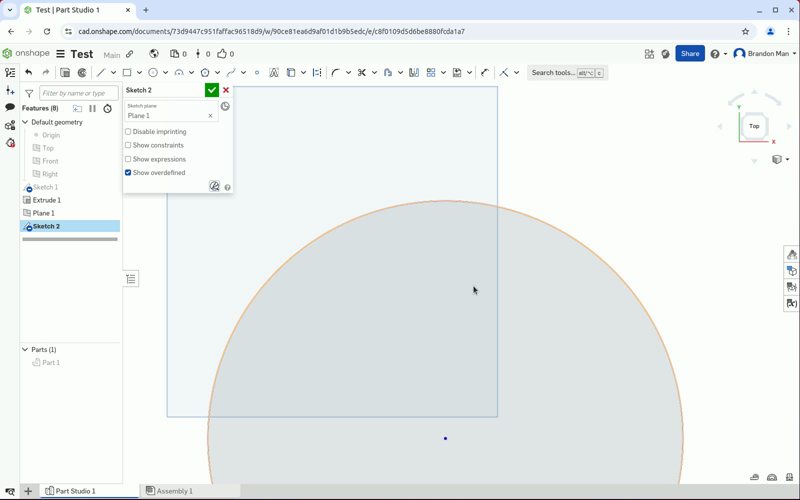
click(473, 285)
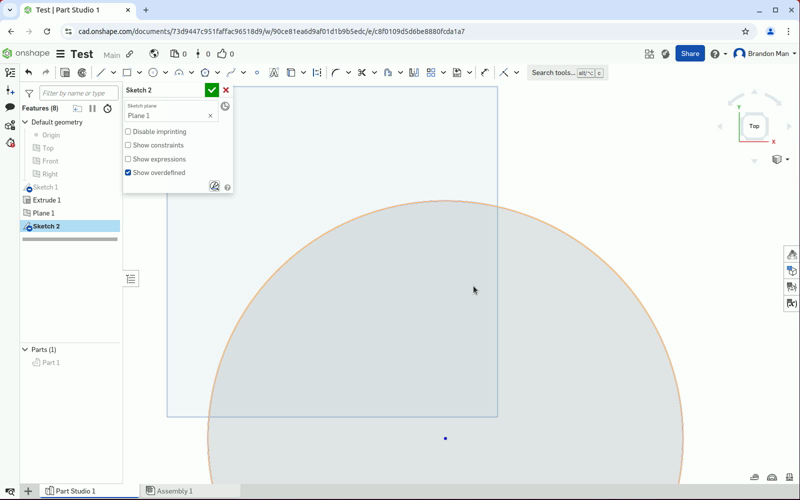
scroll(-6)
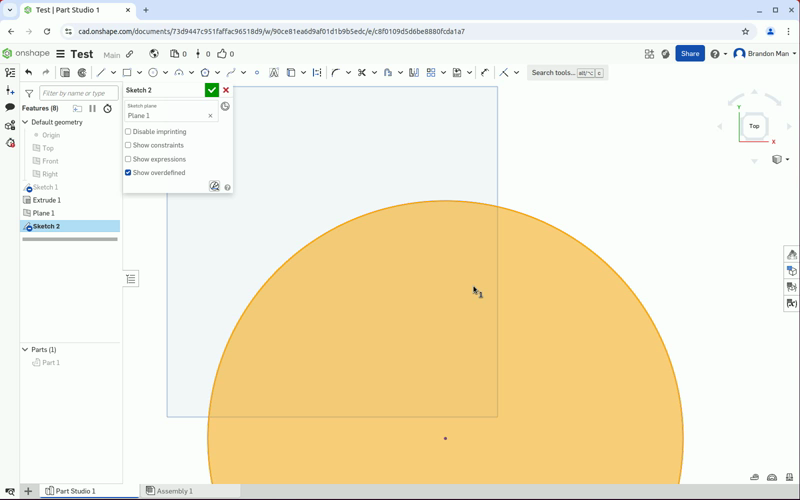
scroll(-6)
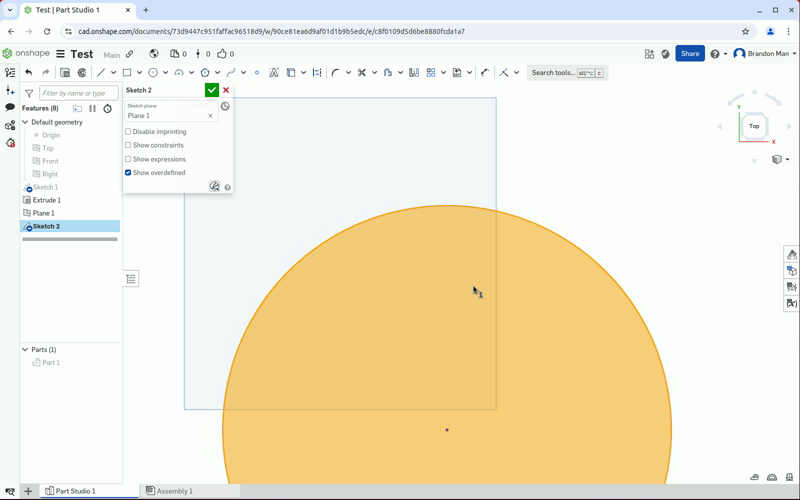
scroll(-6)
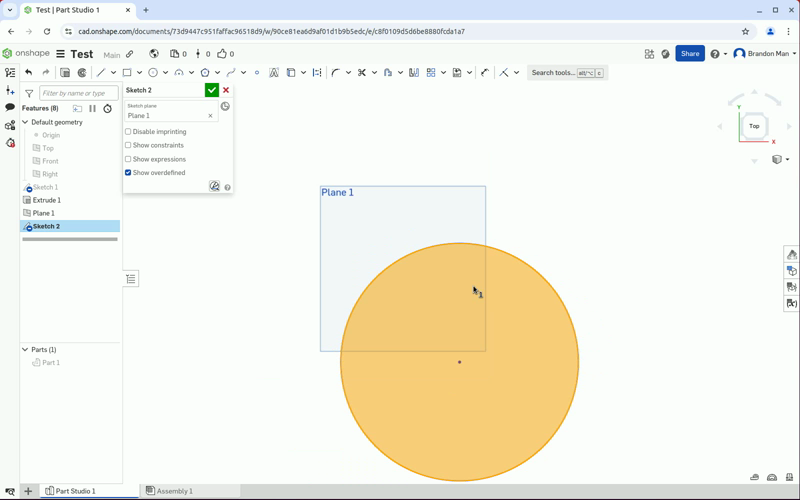
scroll(-6)
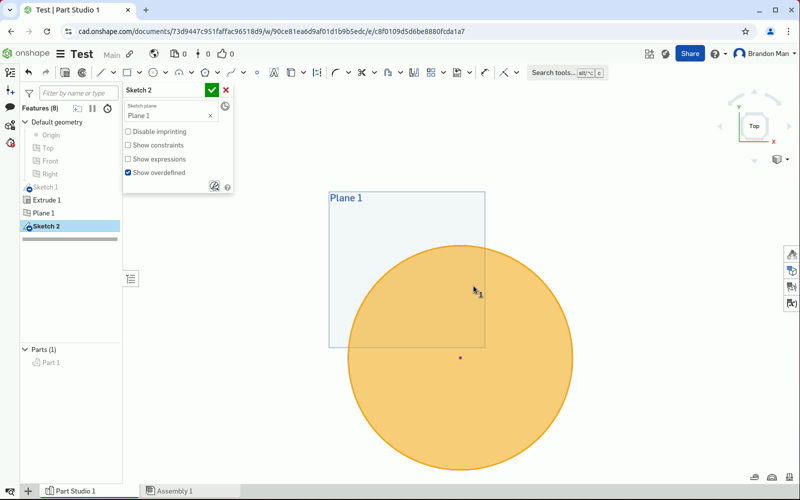
scroll(-6)
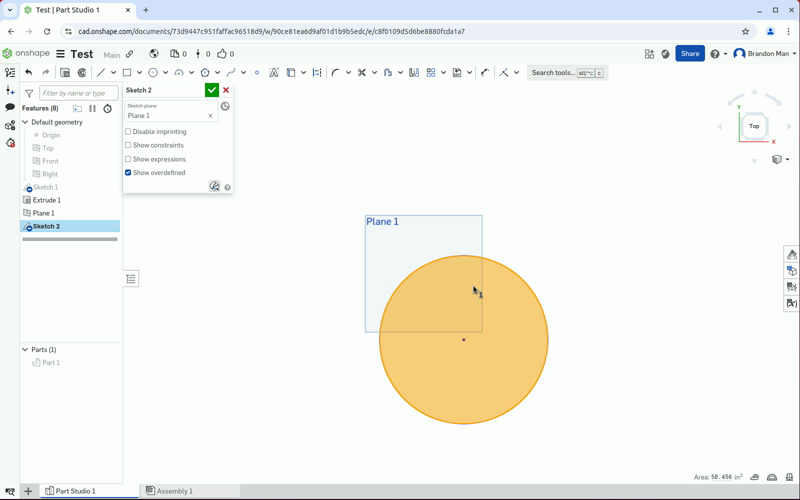
scroll(-6)
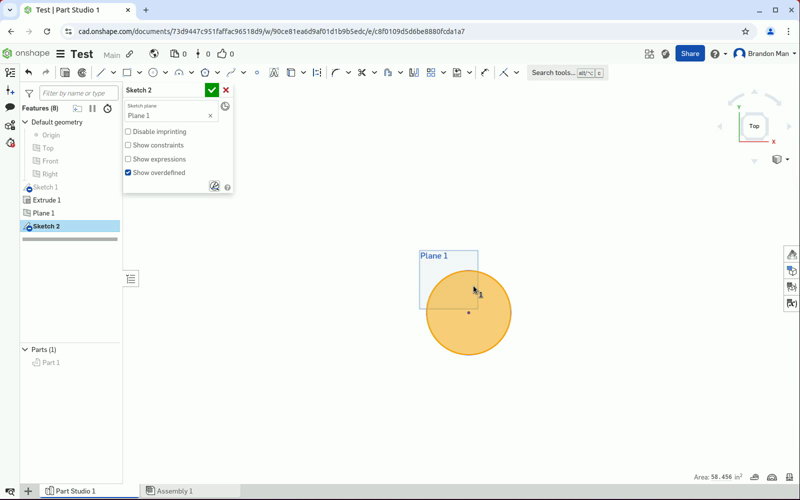
scroll(-6)
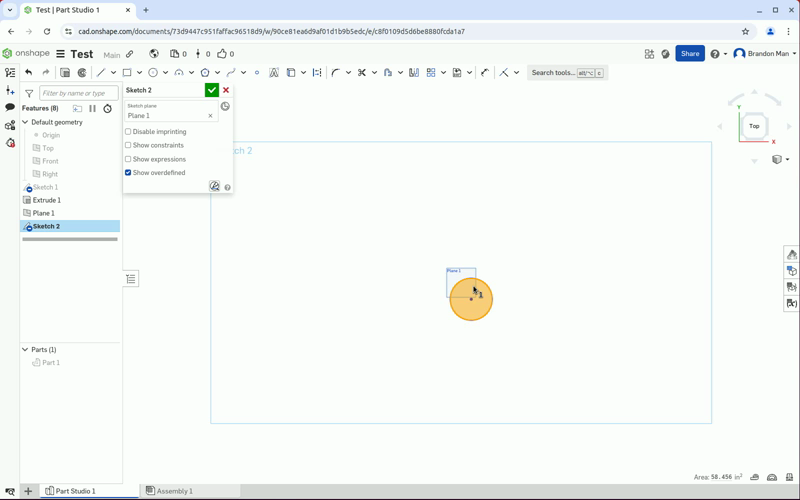
mouse_move(73, 352)
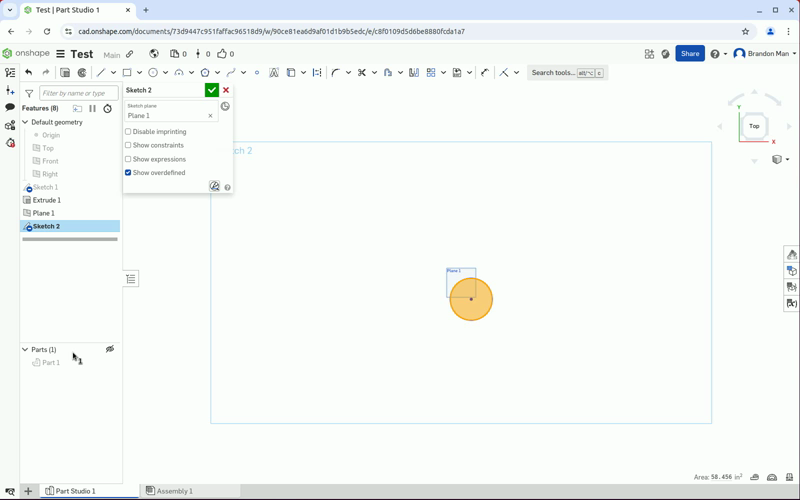
key(shift+y)
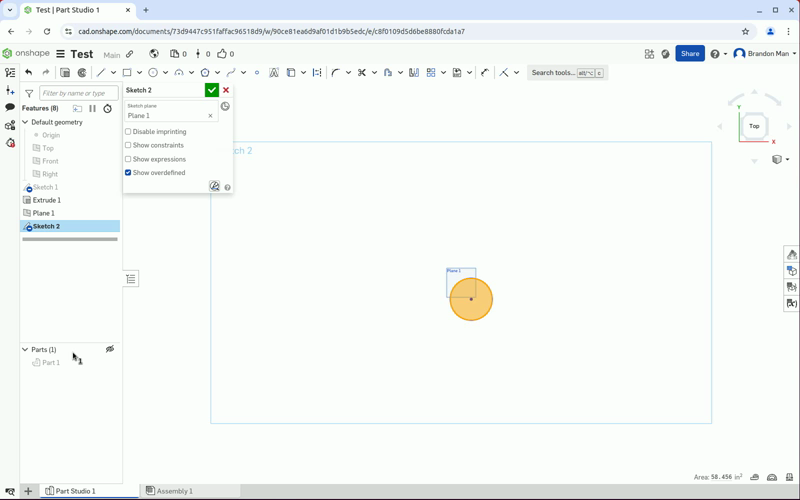
key(shift+e)
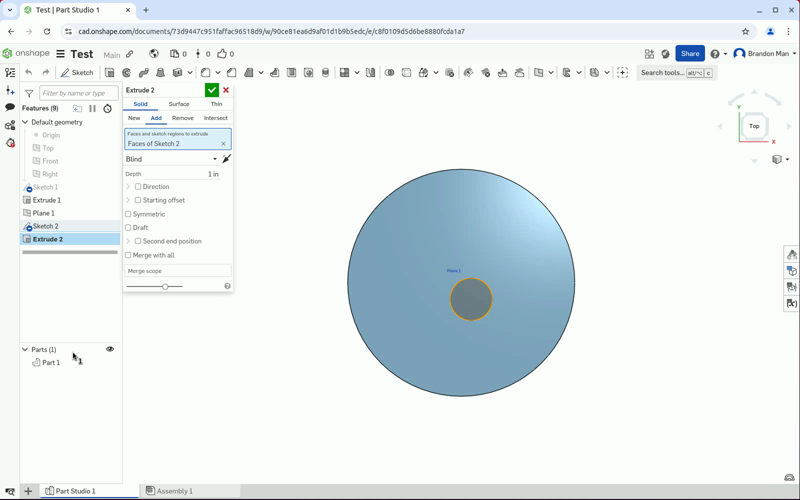
mouse_move(143, 106)
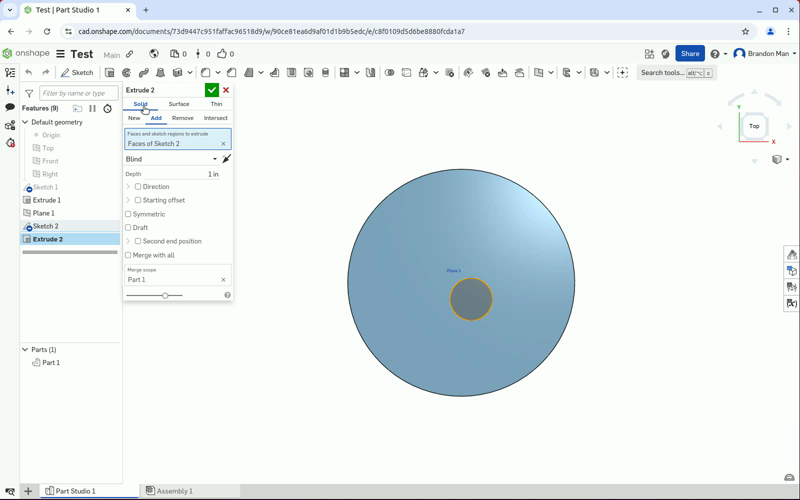
click(143, 106)
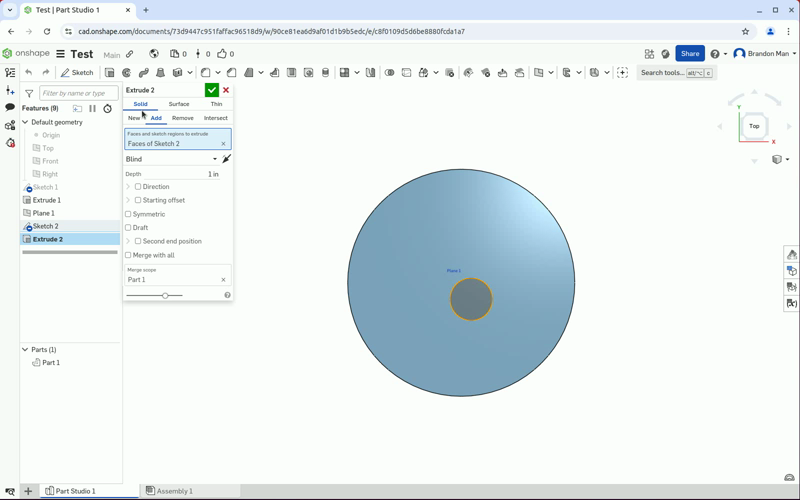
mouse_move(137, 120)
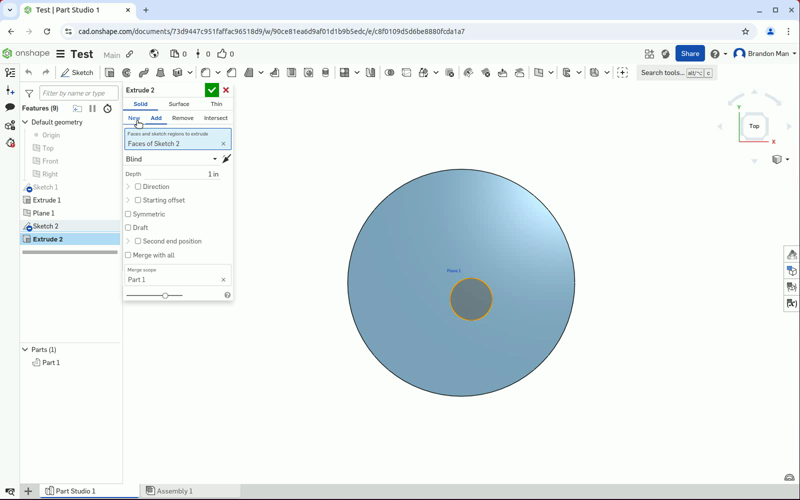
click(137, 120)
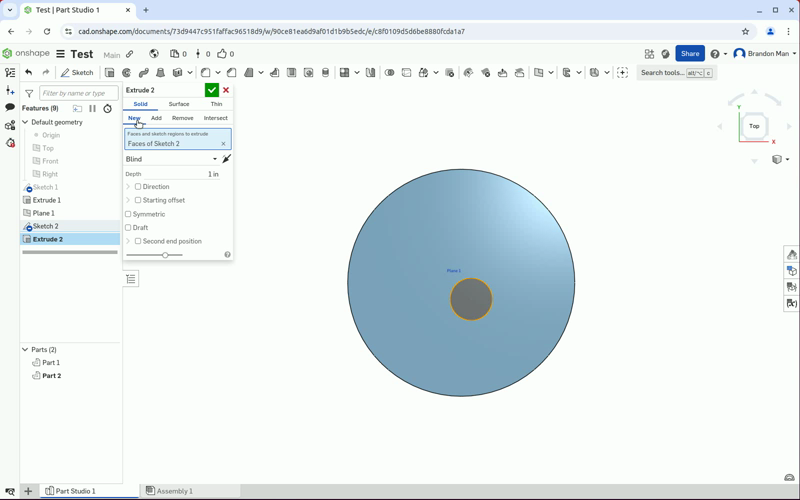
key(tab, 4)
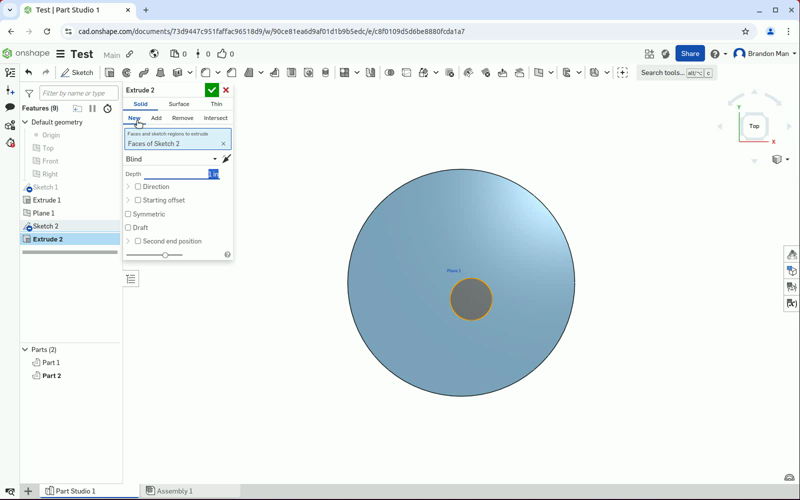
text(5.777)
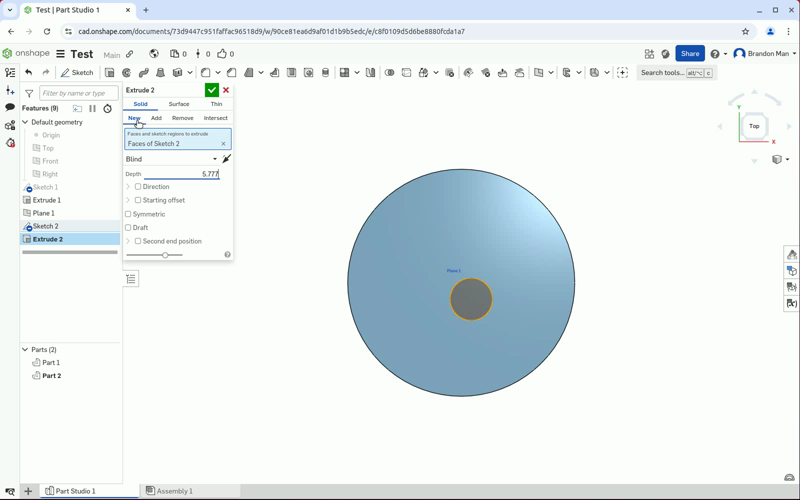
key(enter)
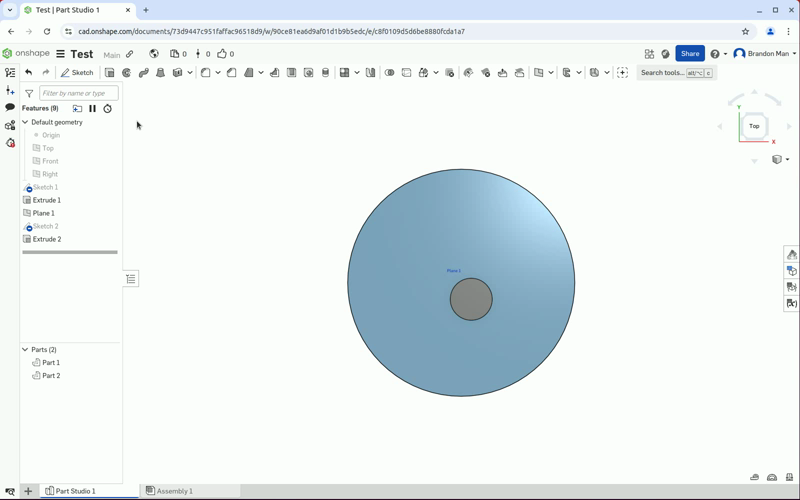
key(shift+h)
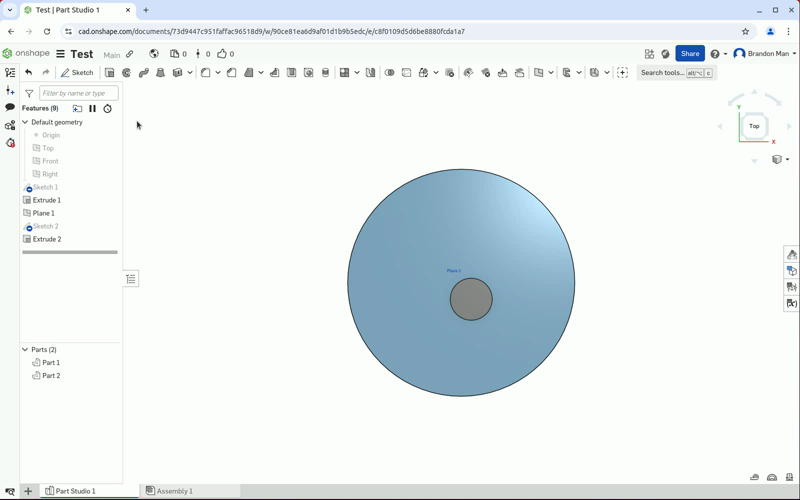
key(shift+h)
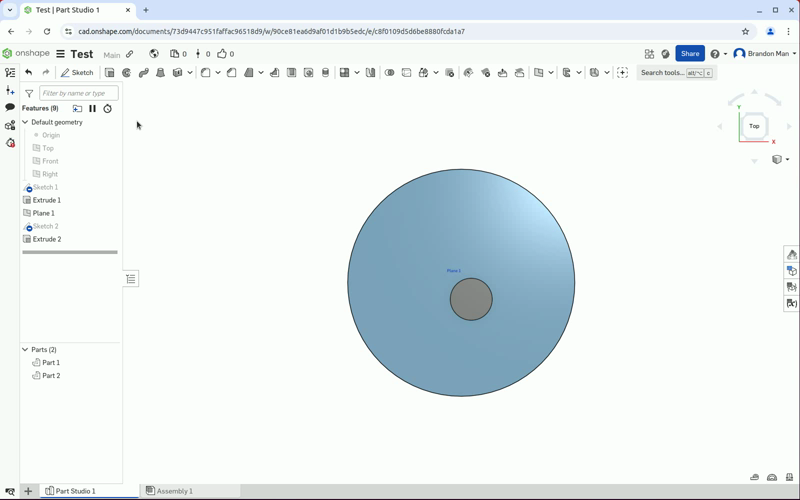
mouse_move(73, 189)
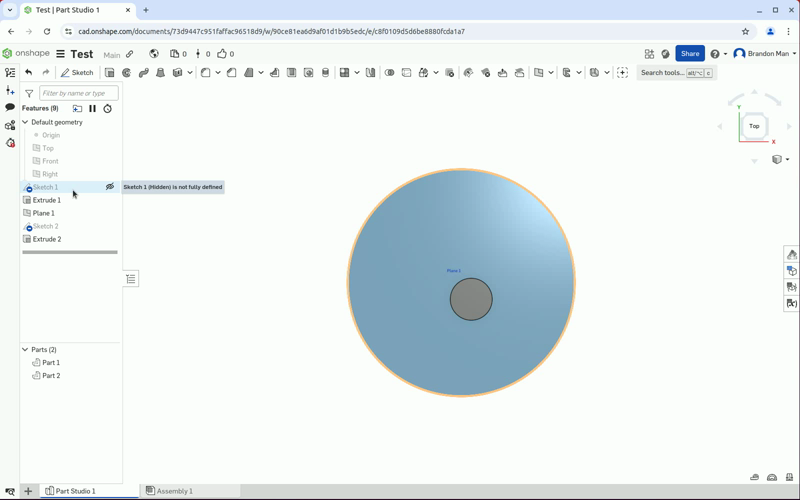
click(73, 189)
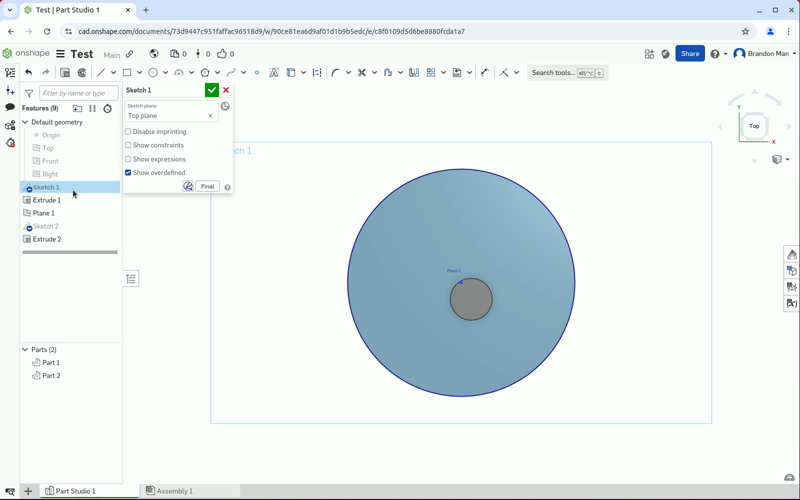
mouse_move(229, 92)
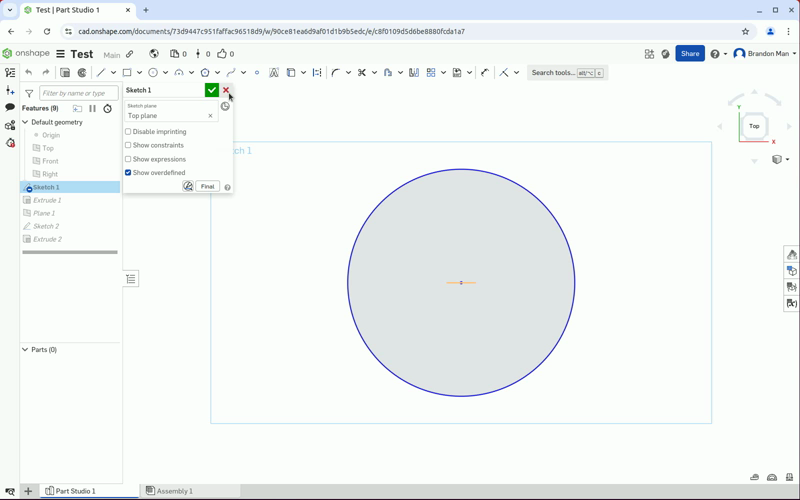
click(229, 92)
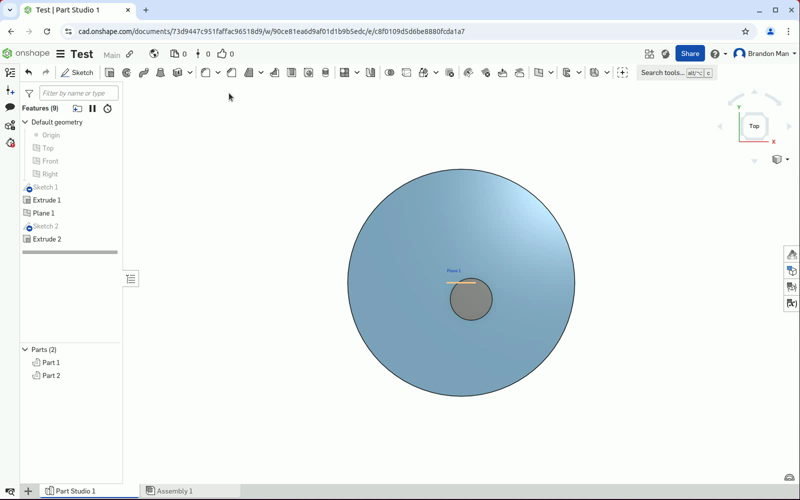
mouse_move(541, 75)
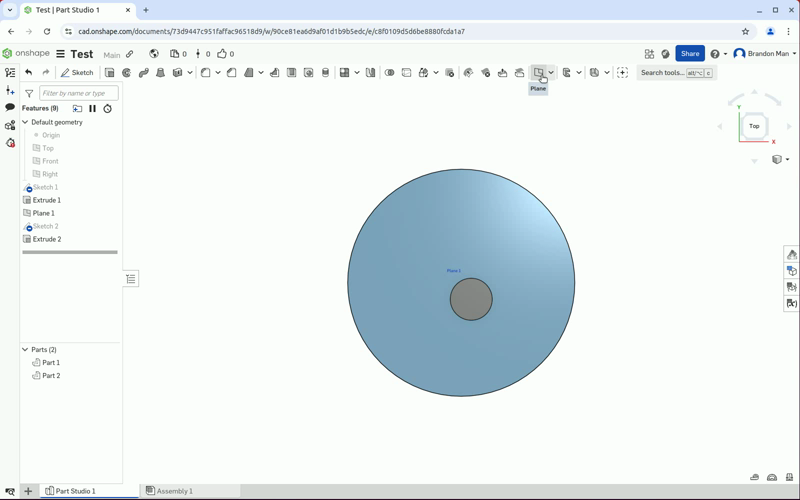
click(541, 75)
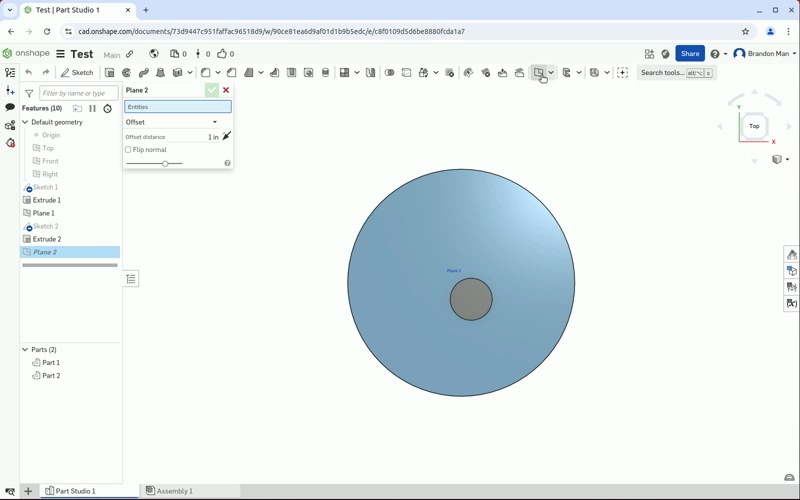
mouse_move(73, 150)
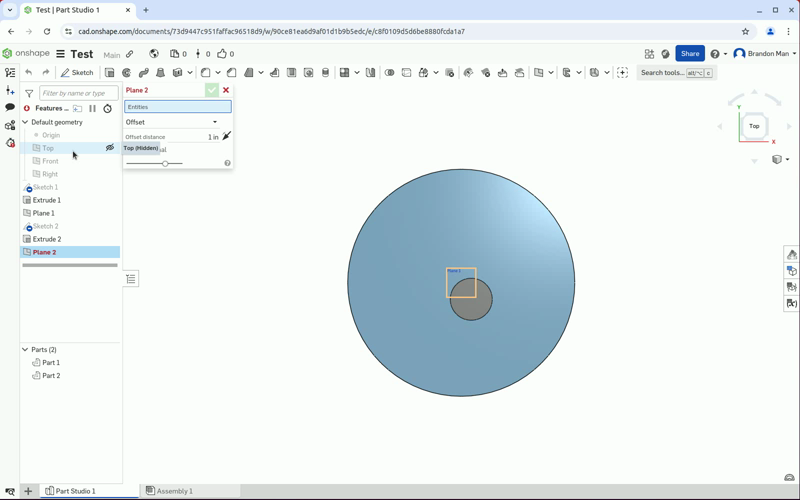
click(73, 150)
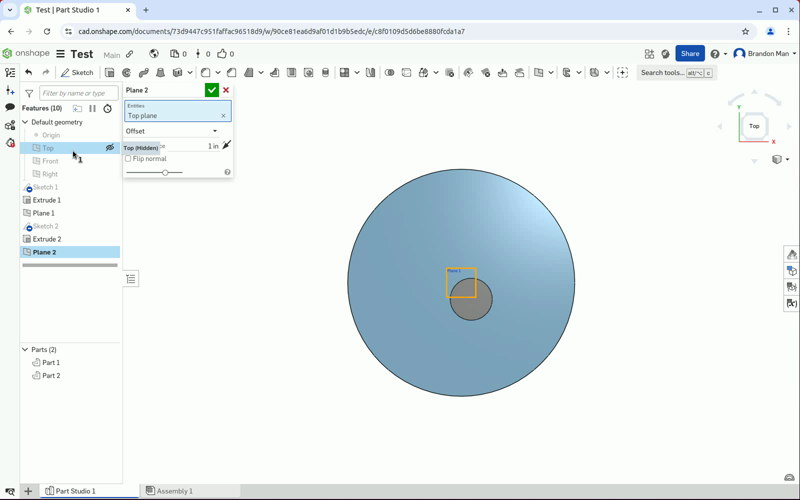
key(tab, 2)
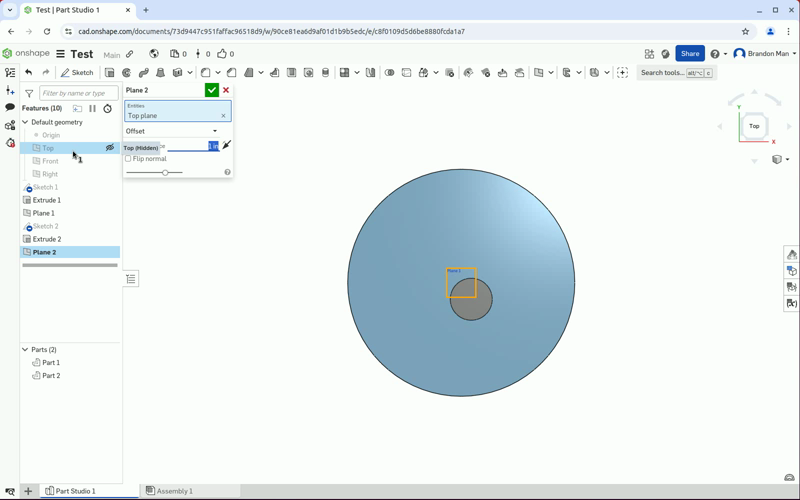
text(7.949)
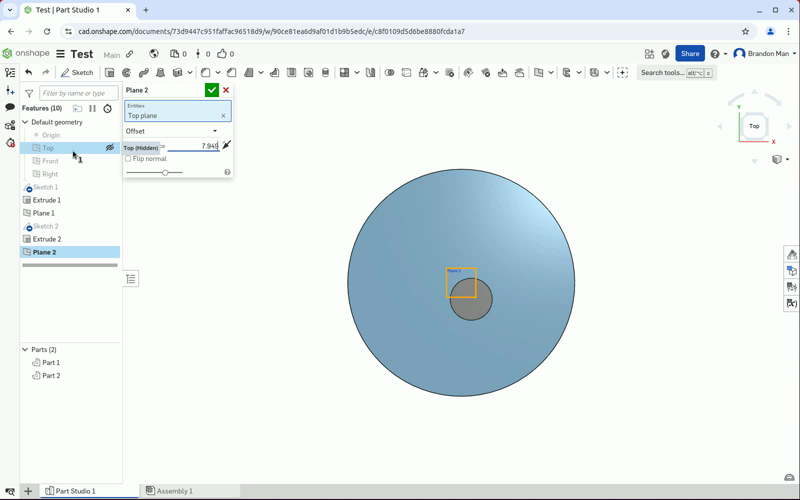
key(enter, 2)
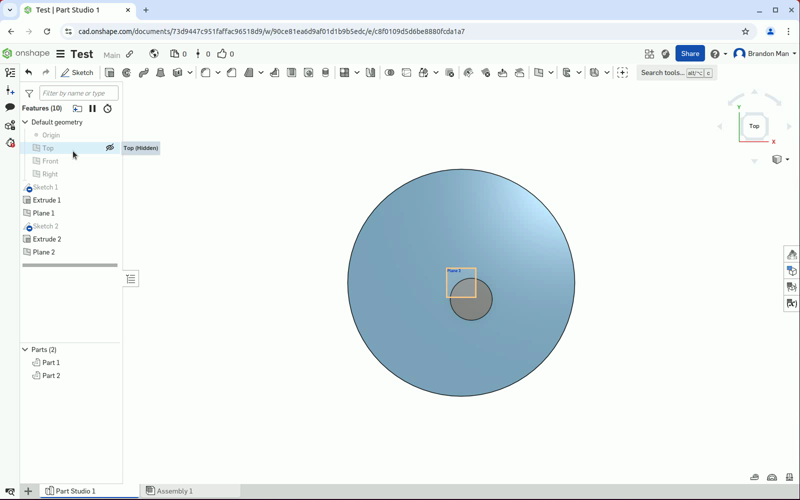
key(shift+s)
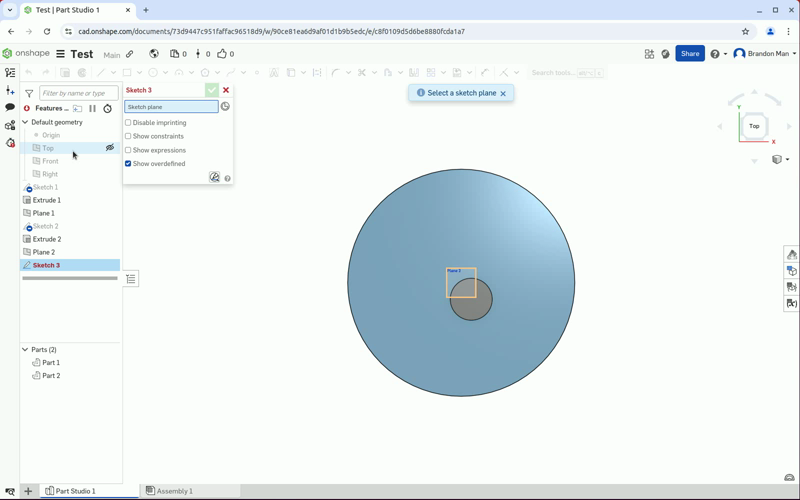
mouse_move(73, 254)
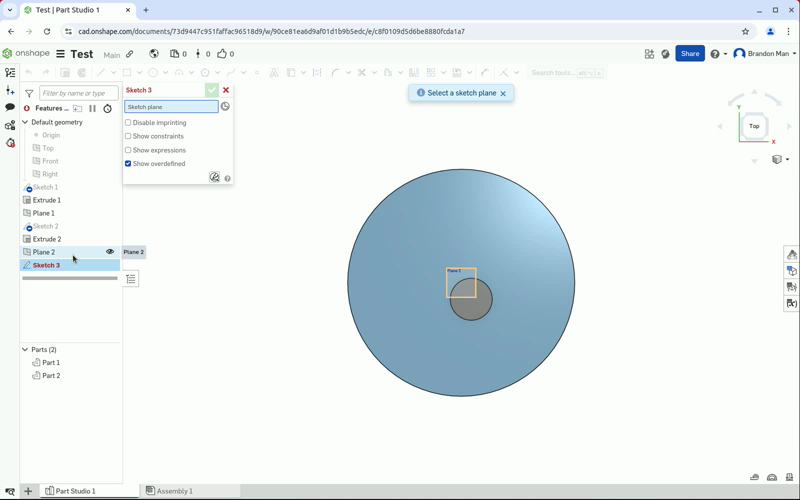
click(73, 254)
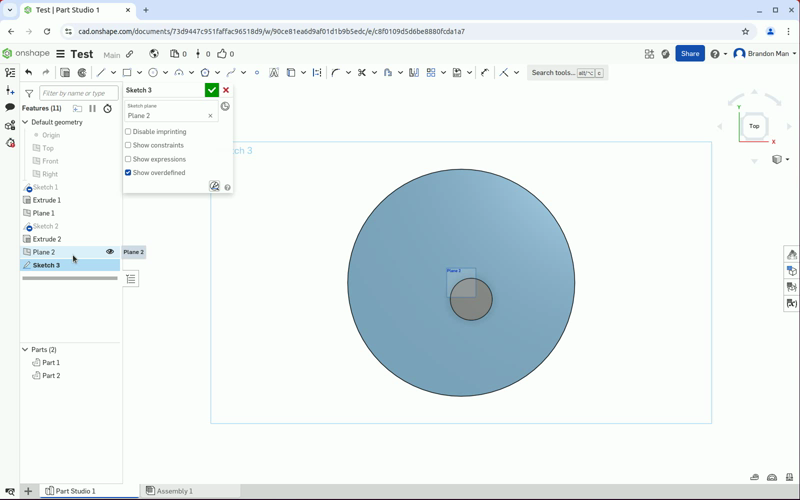
mouse_move(73, 352)
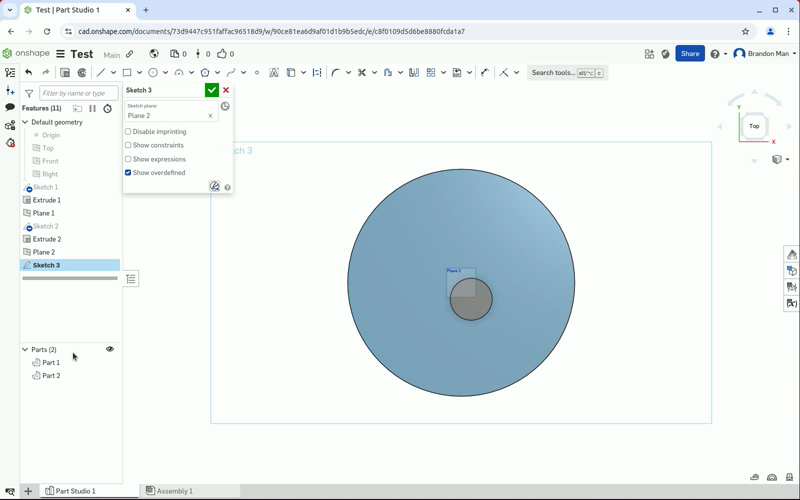
key(y)
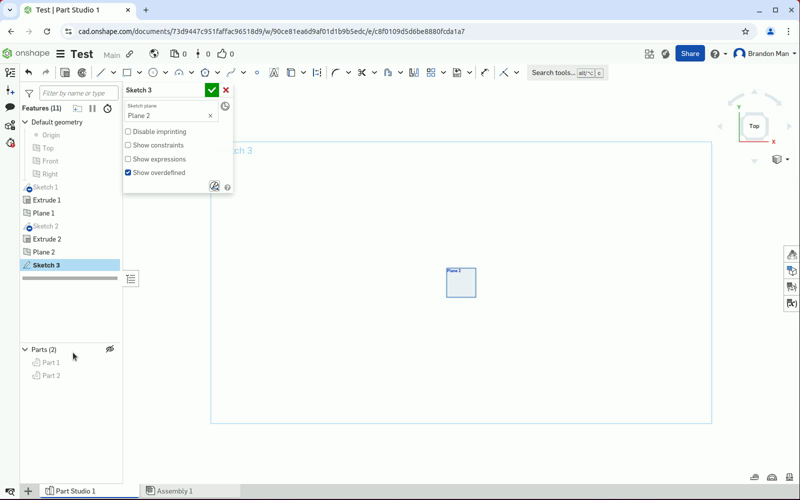
key(c)
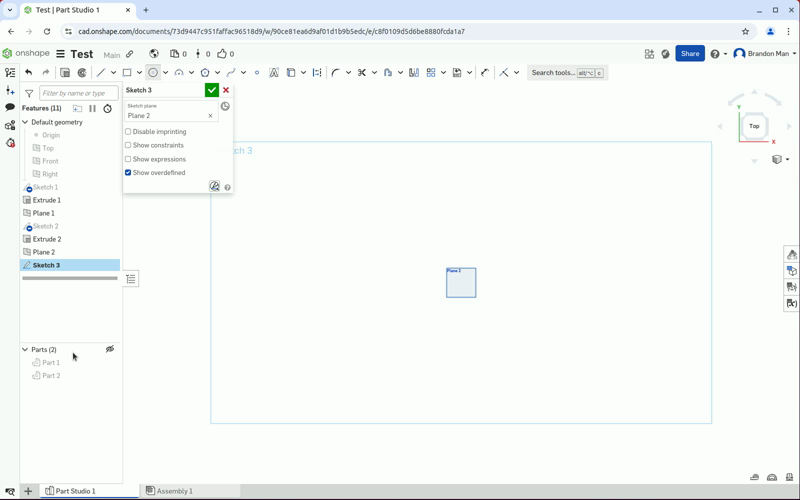
key_down(shift)
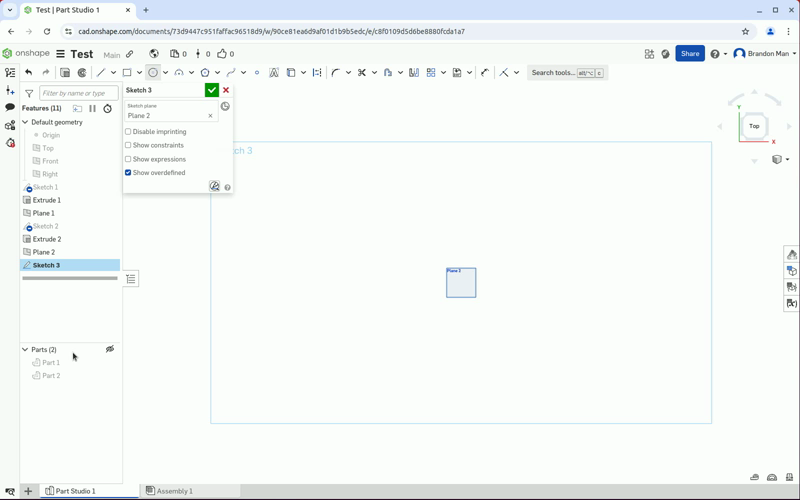
mouse_move(470, 299)
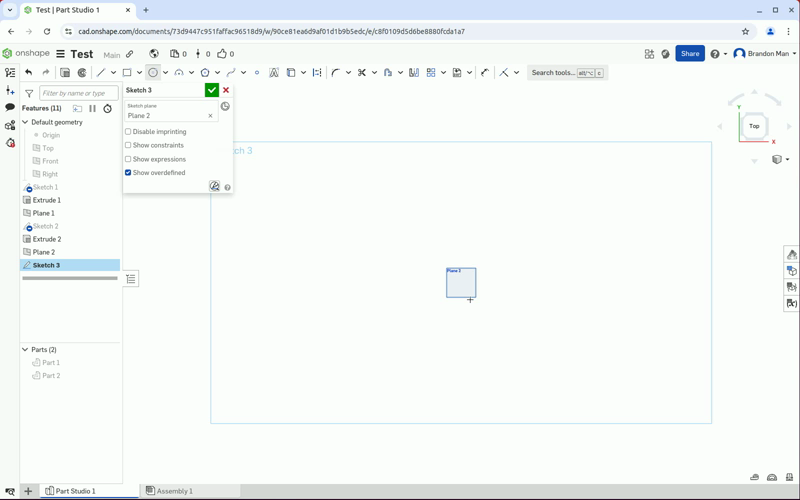
click(470, 299)
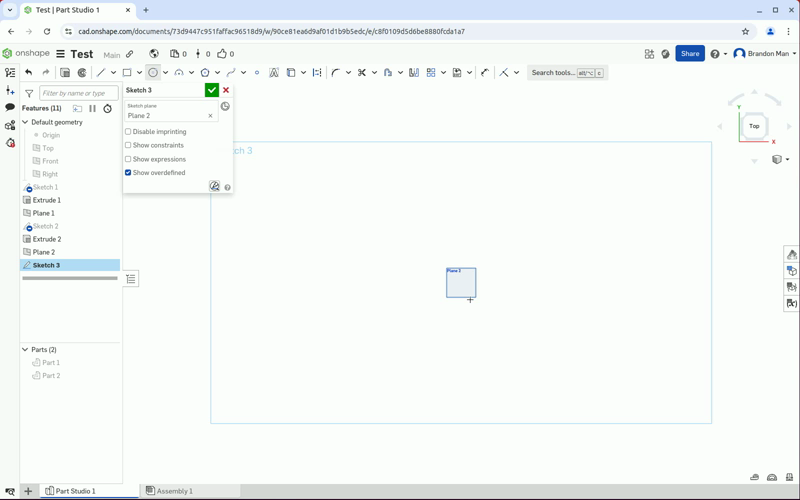
key_up(shift)
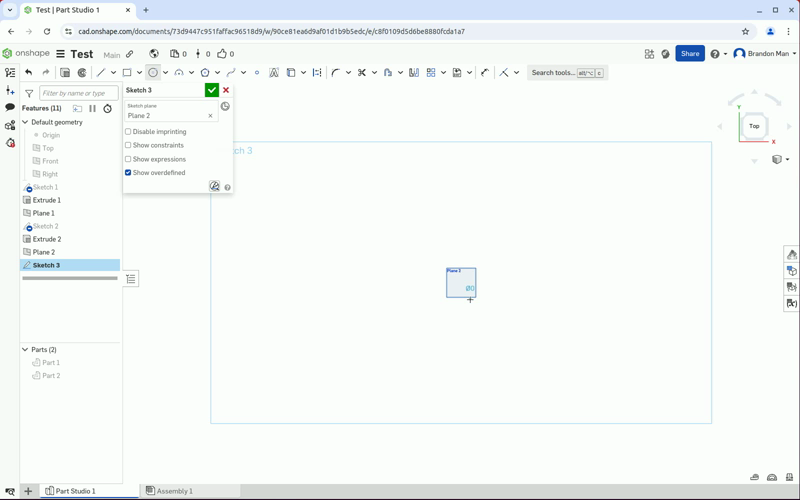
mouse_move(480, 299)
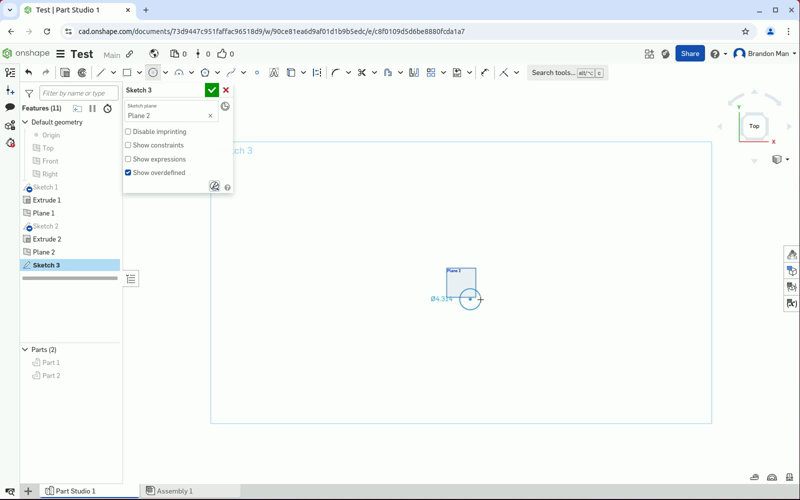
click(480, 299)
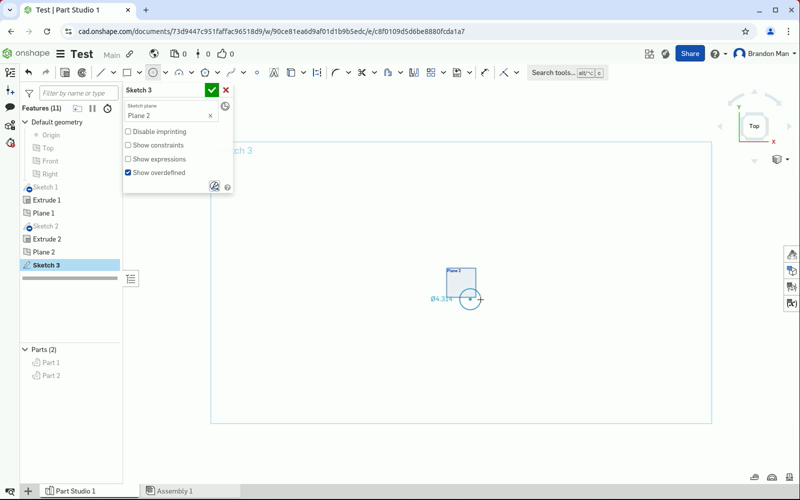
key(esc)
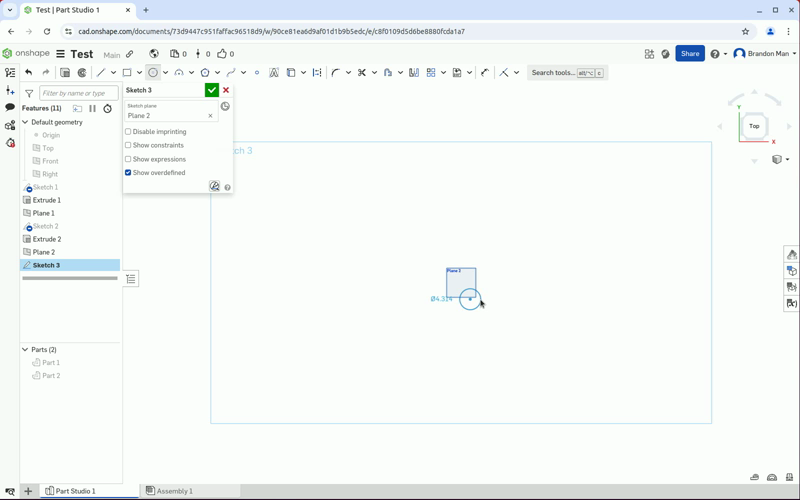
mouse_move(474, 299)
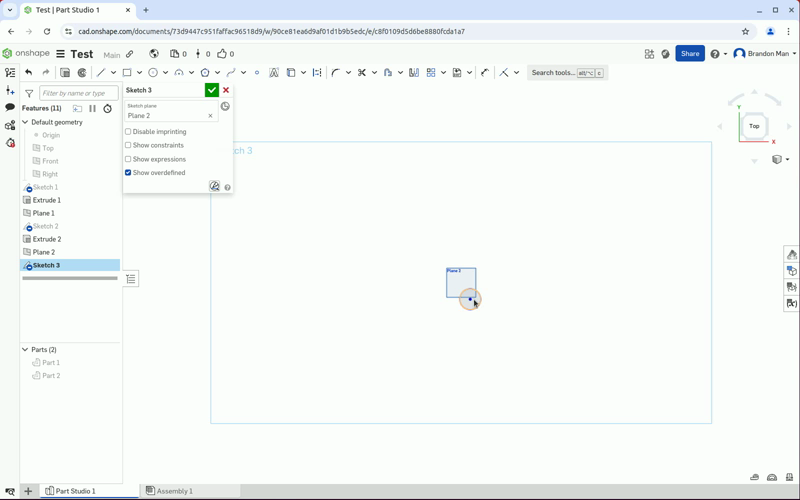
scroll(6)
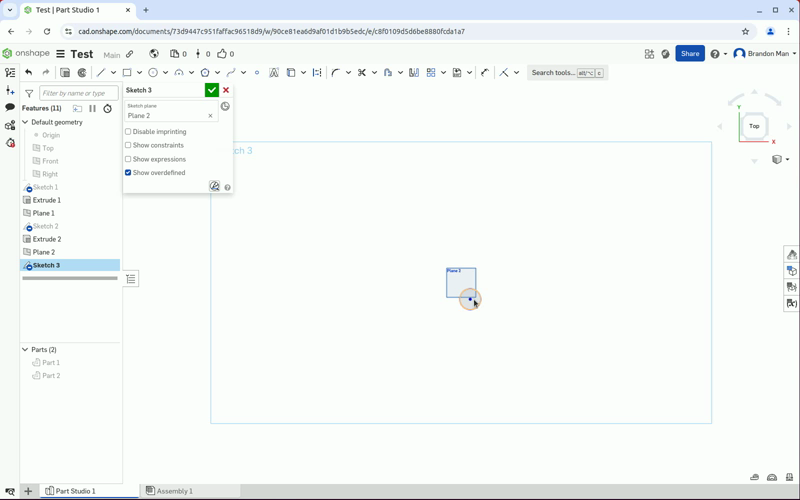
scroll(6)
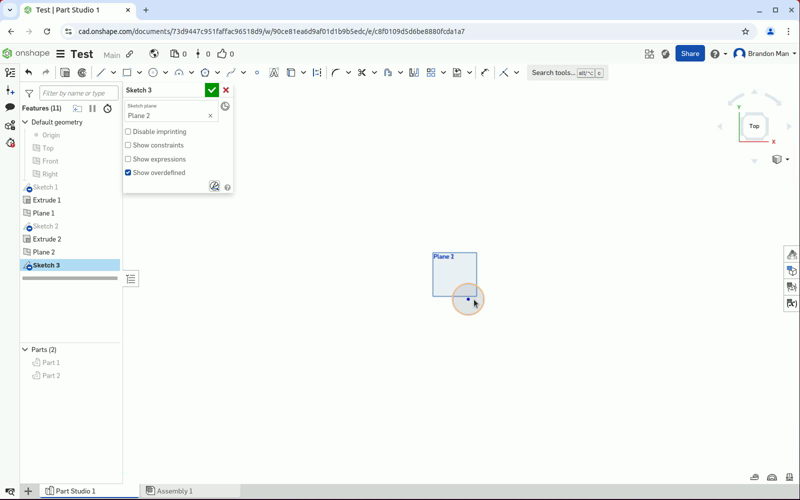
scroll(6)
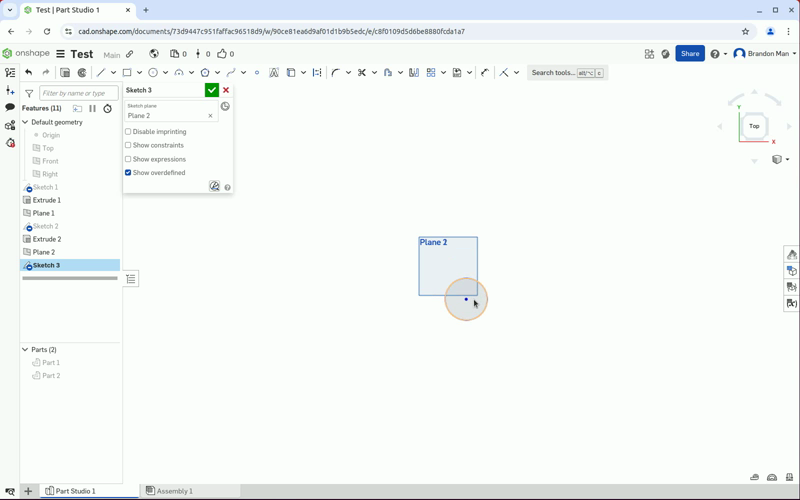
scroll(6)
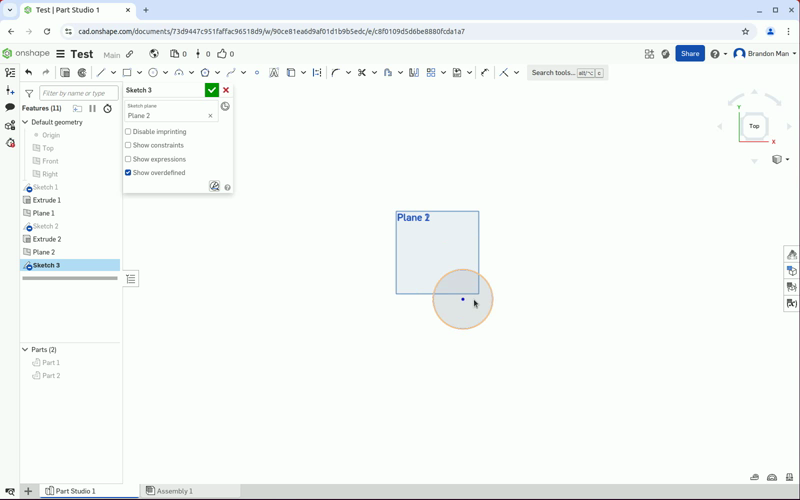
scroll(6)
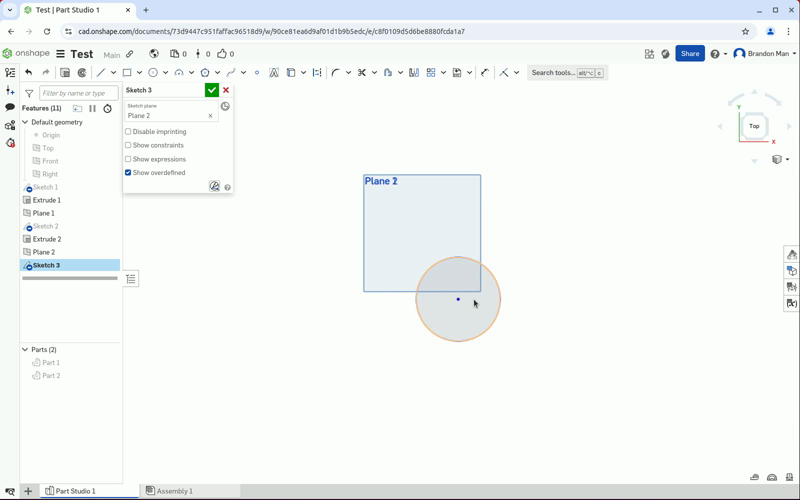
scroll(6)
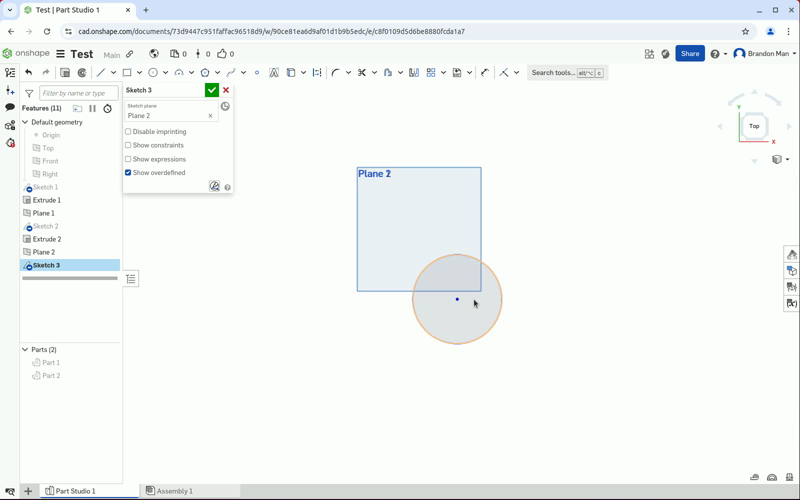
scroll(6)
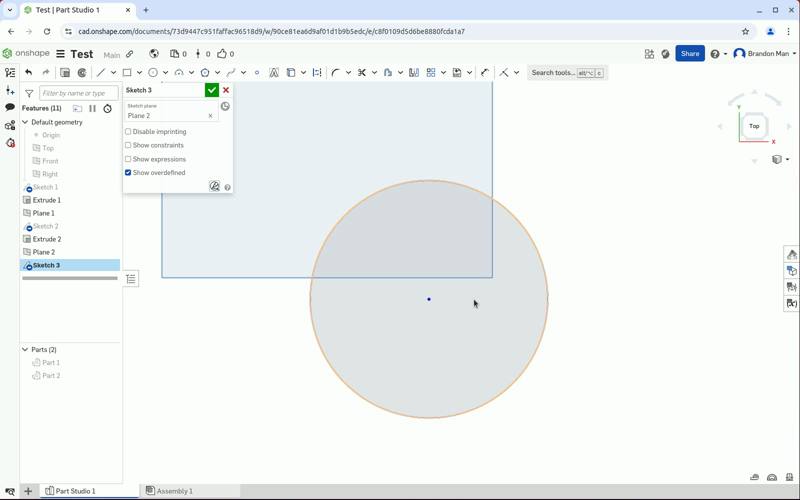
click(474, 299)
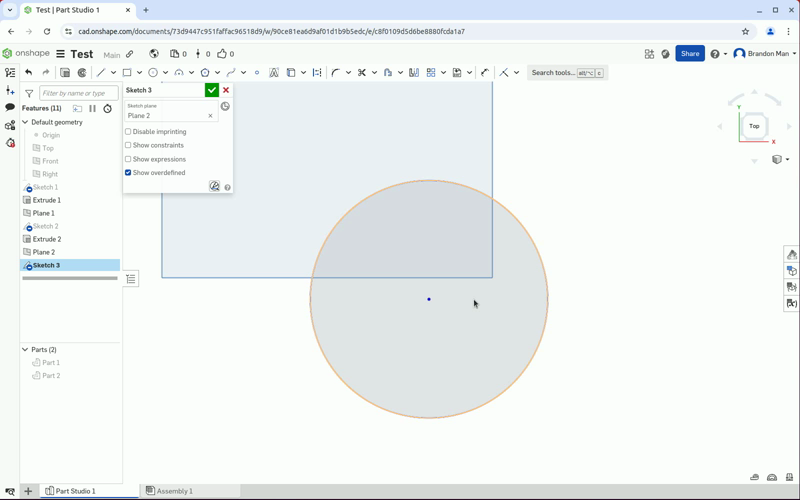
scroll(-6)
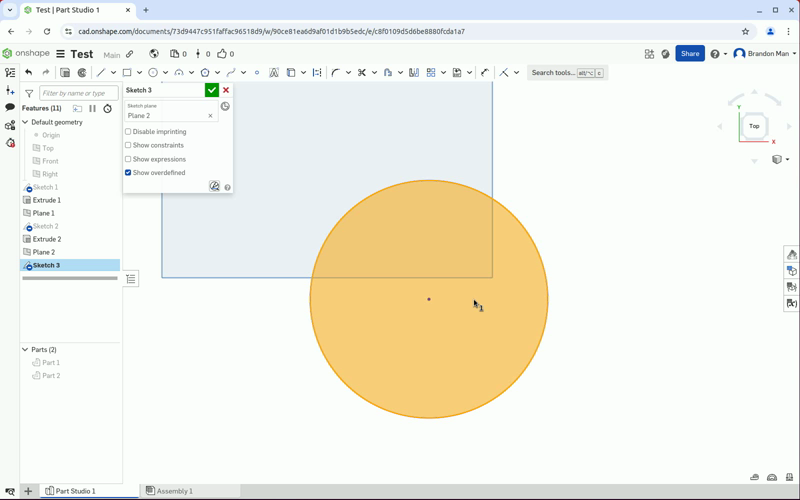
scroll(-6)
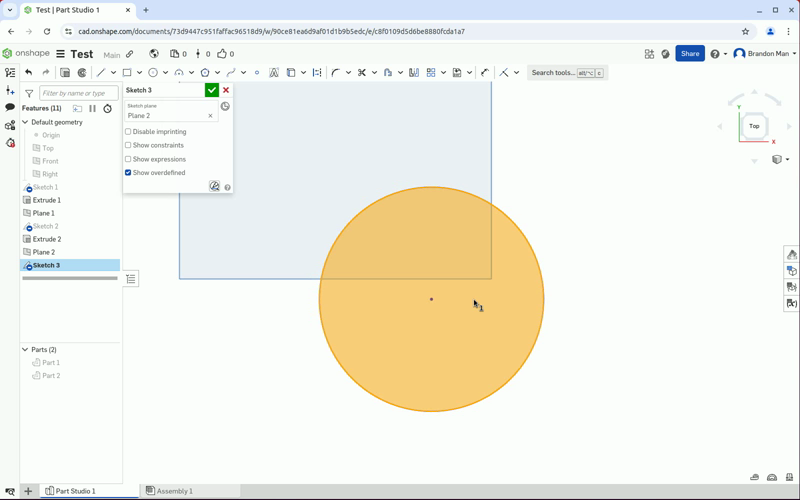
scroll(-6)
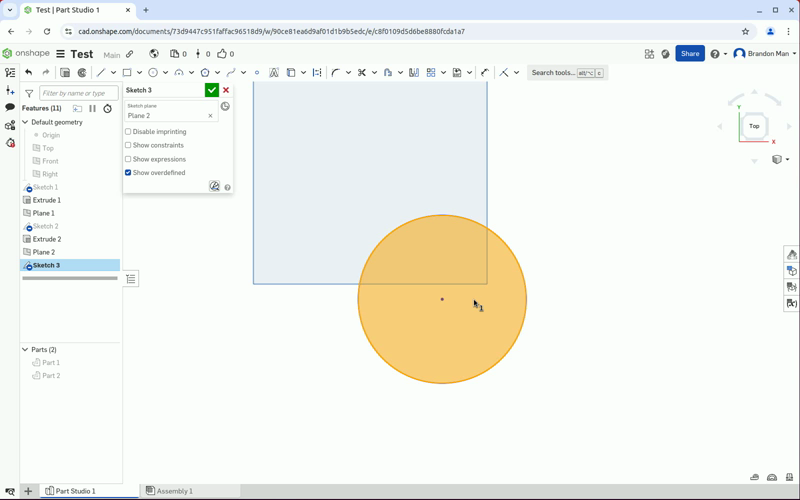
scroll(-6)
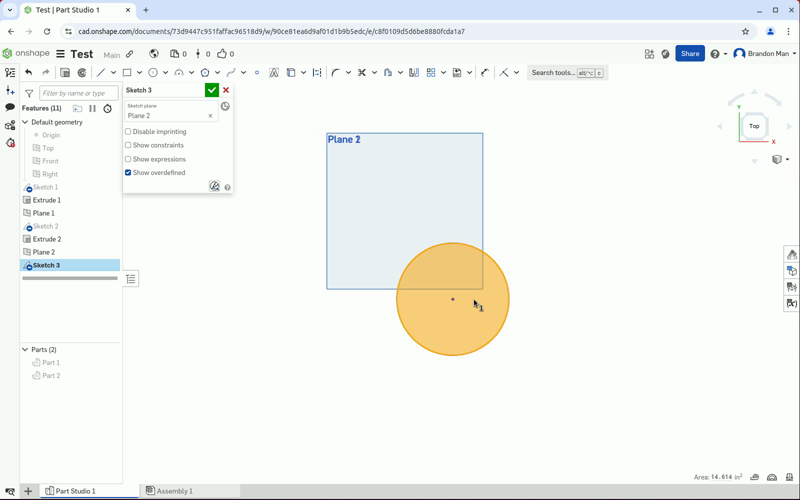
scroll(-6)
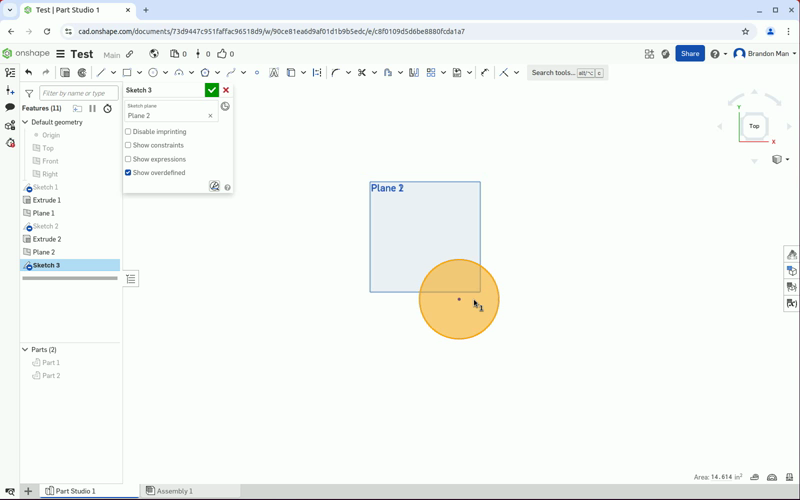
scroll(-6)
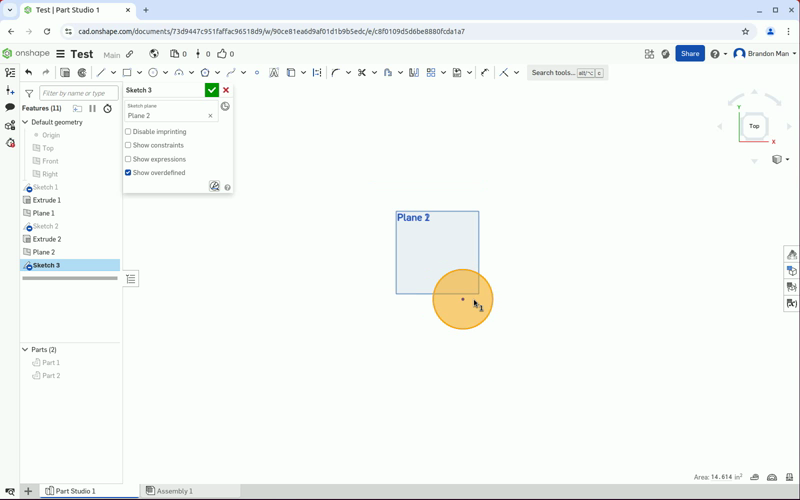
scroll(-6)
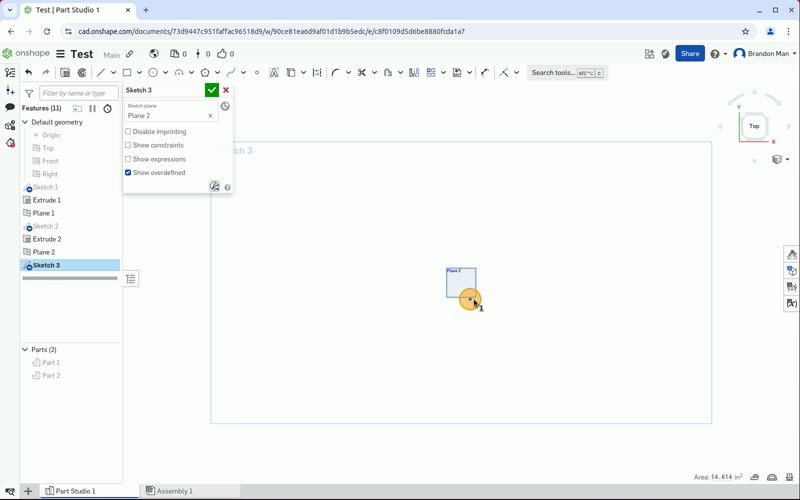
mouse_move(73, 352)
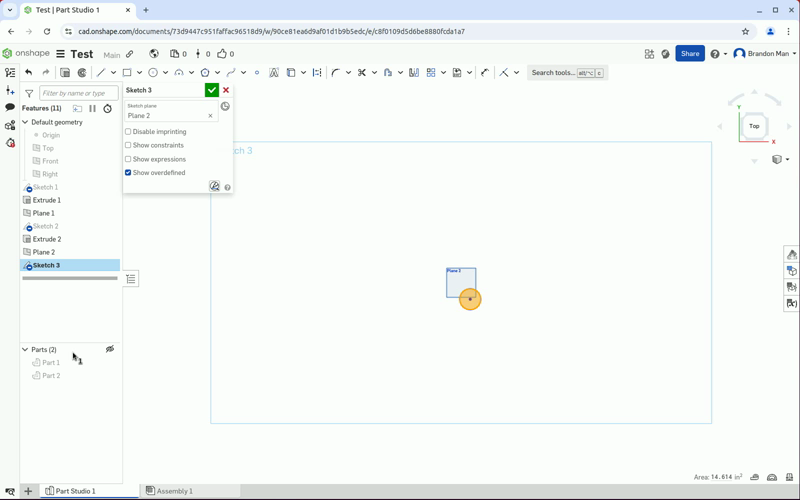
key(shift+y)
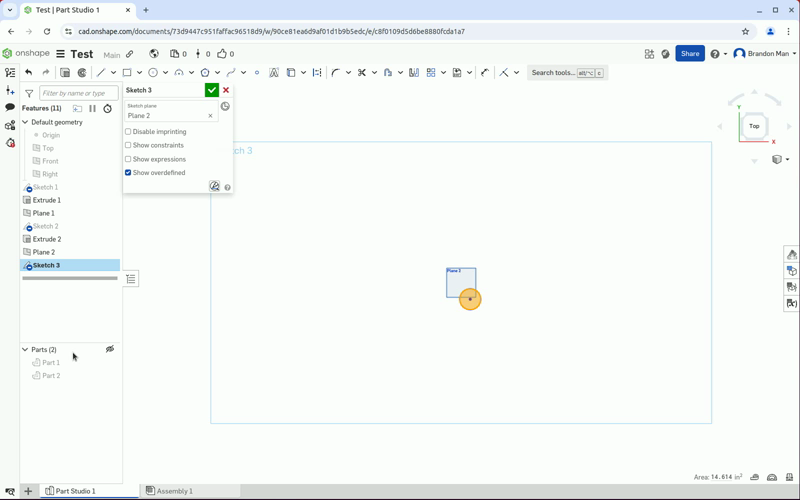
key(shift+e)
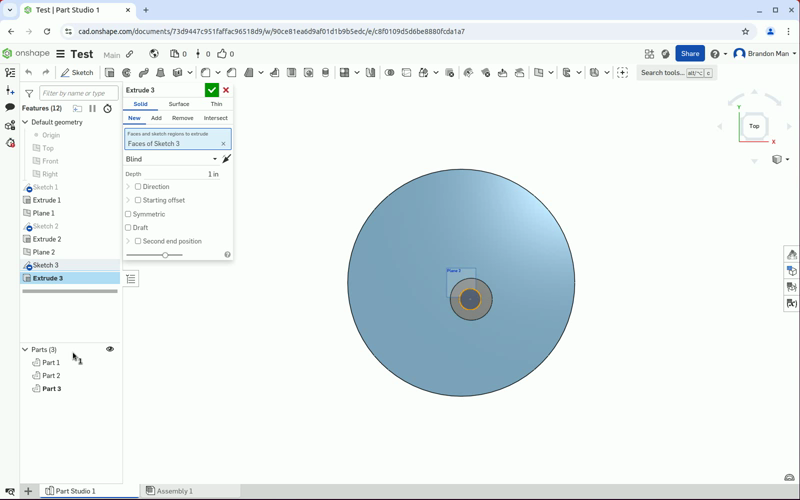
mouse_move(143, 106)
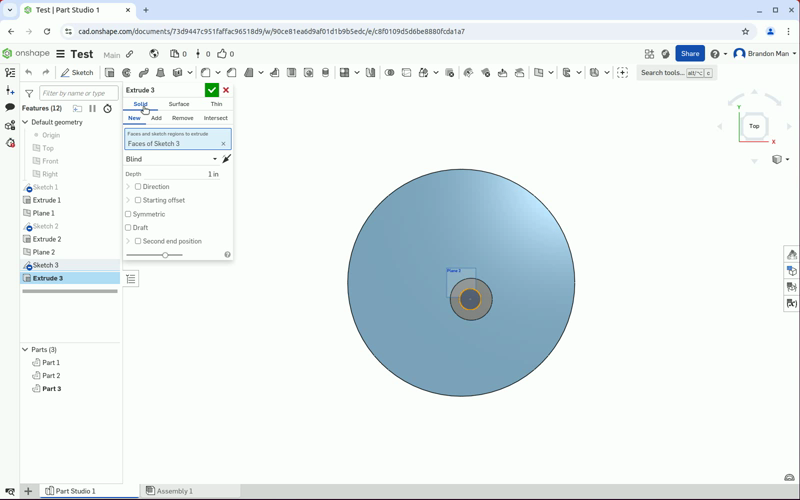
click(143, 106)
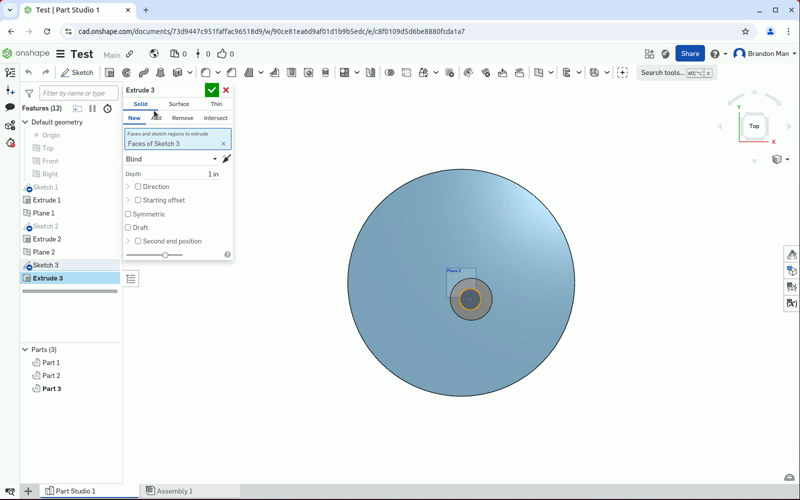
mouse_move(186, 120)
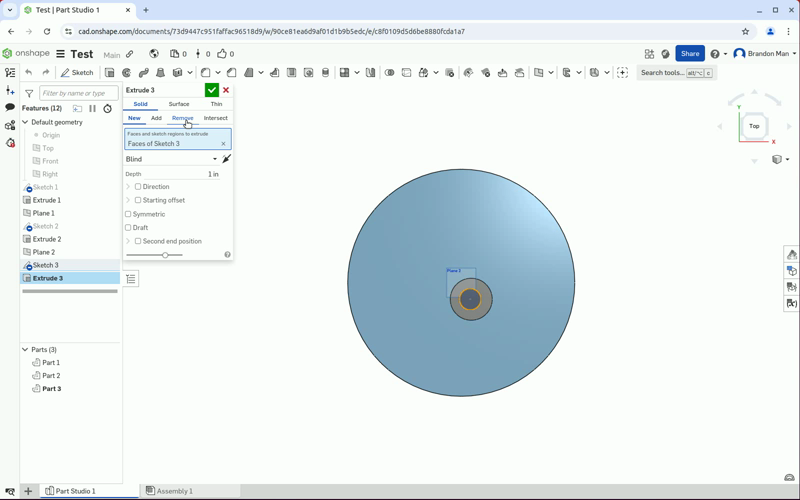
click(186, 120)
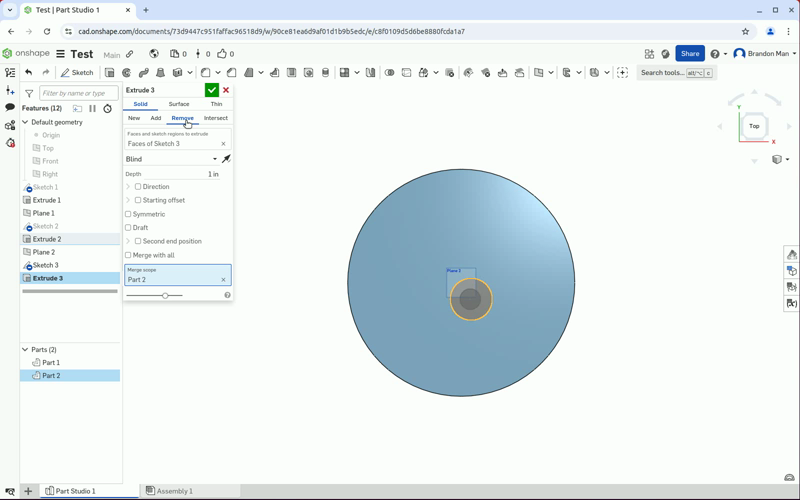
key(tab, 4)
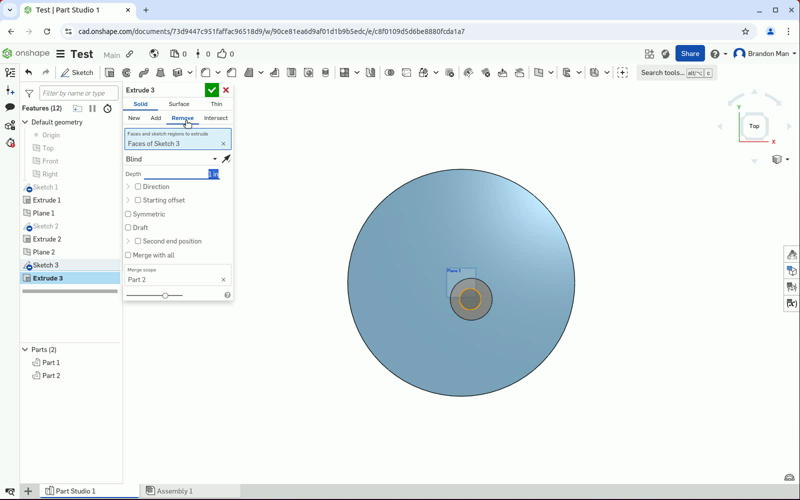
text(6.018)
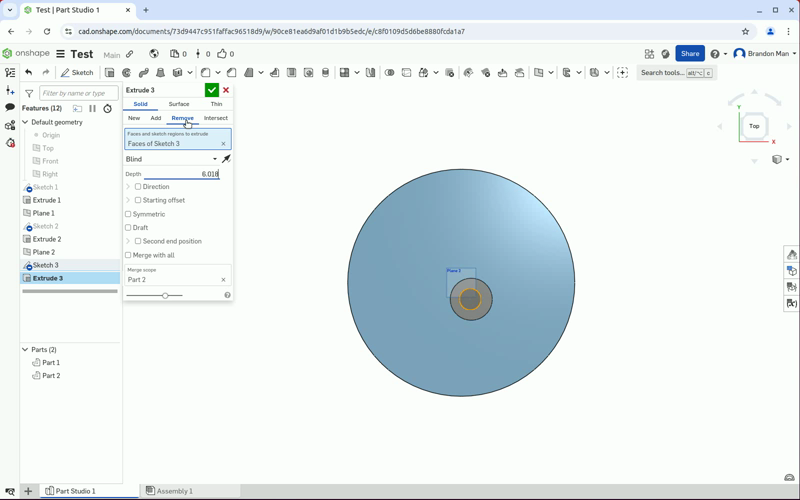
key(tab, 6)
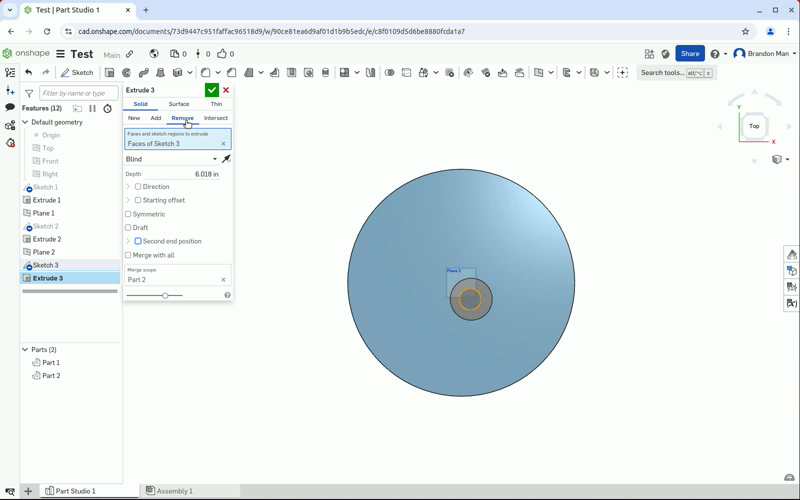
key(space)
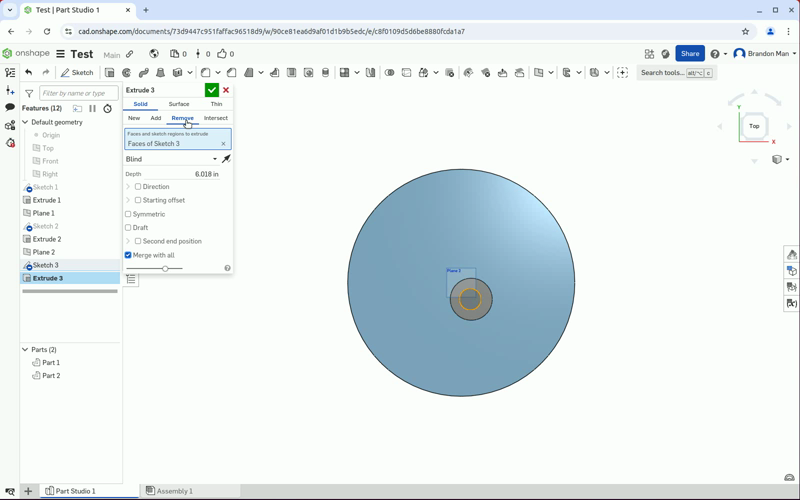
key(enter)
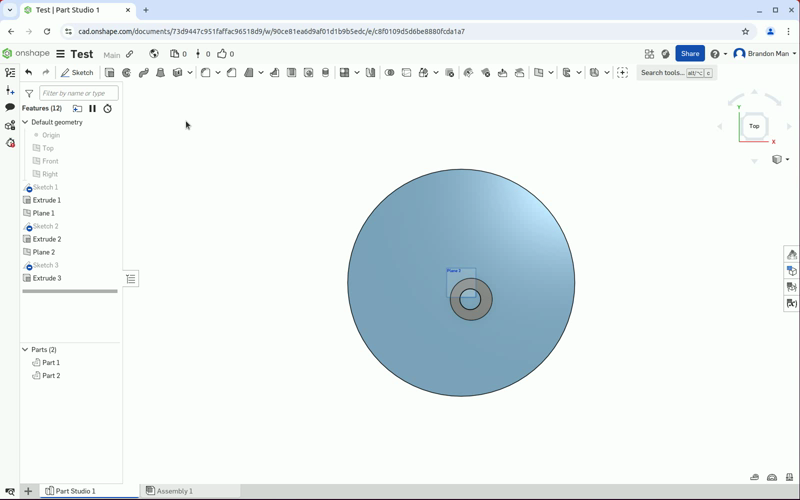
key(shift+h)
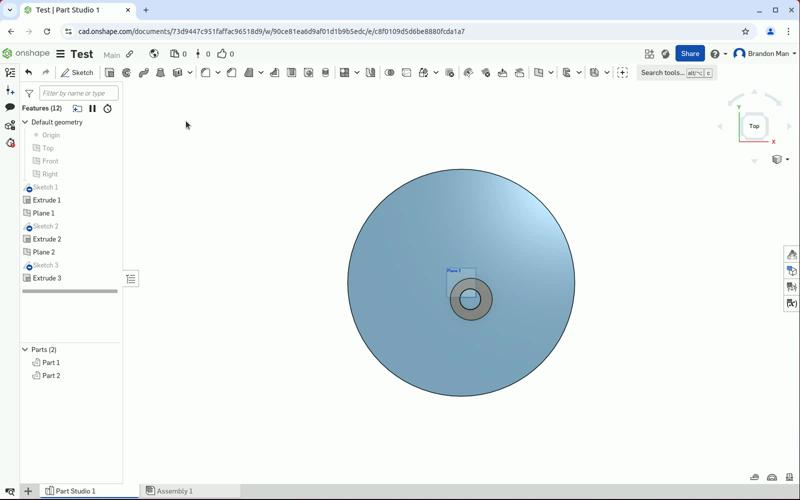
key(shift+h)
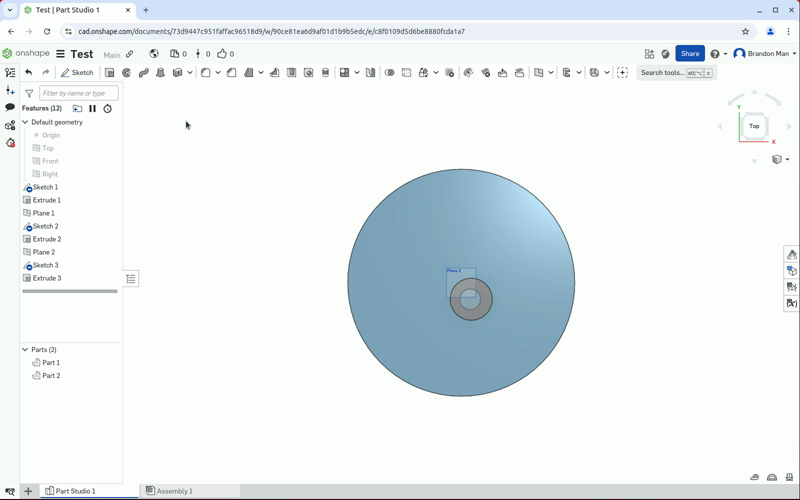
key(shift+7)
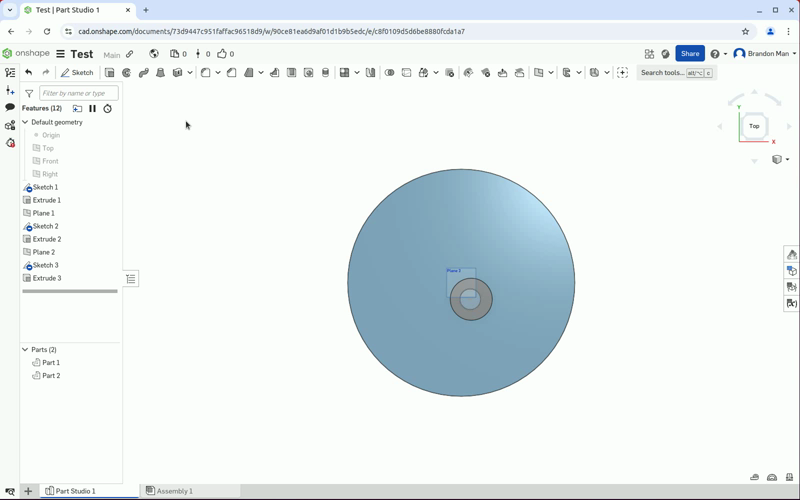
key(up, 3)
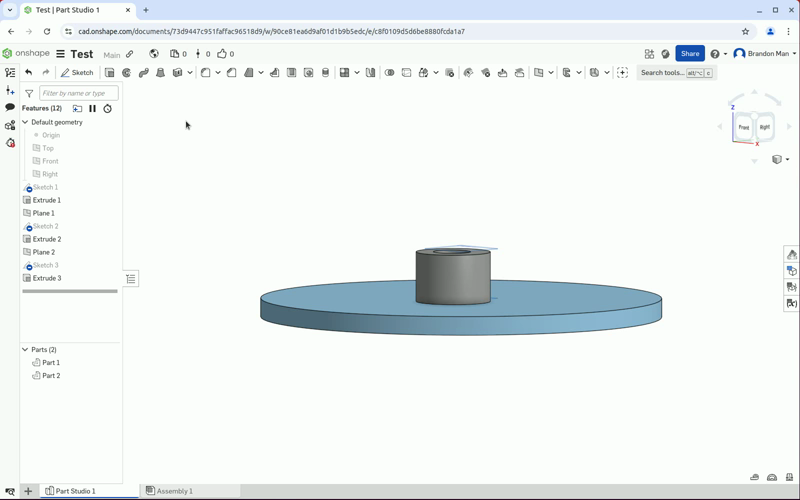
key(left, 3)
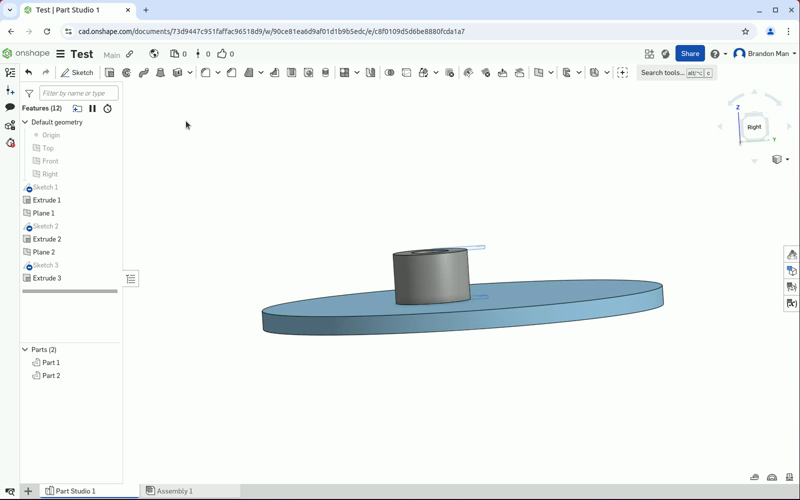
key(right, 3)
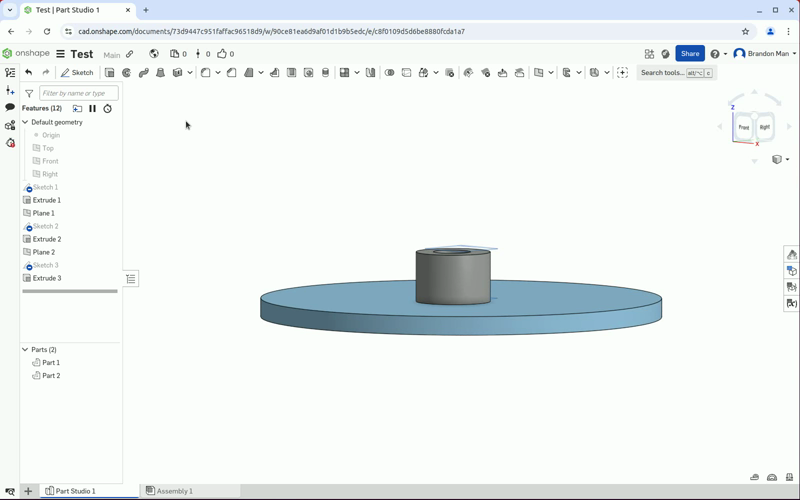
key(down, 3)
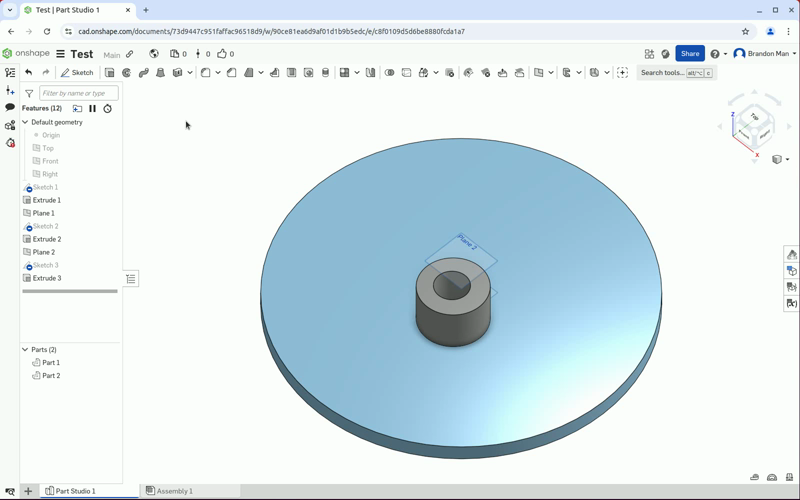
mouse_move(73, 189)
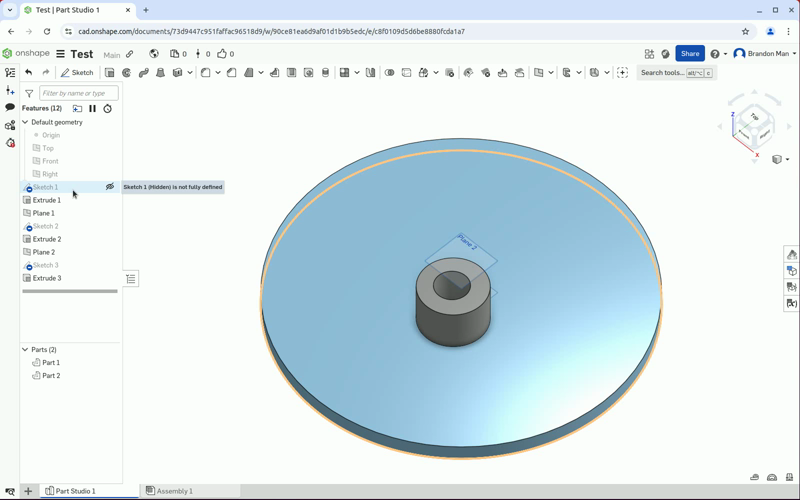
click(73, 189)